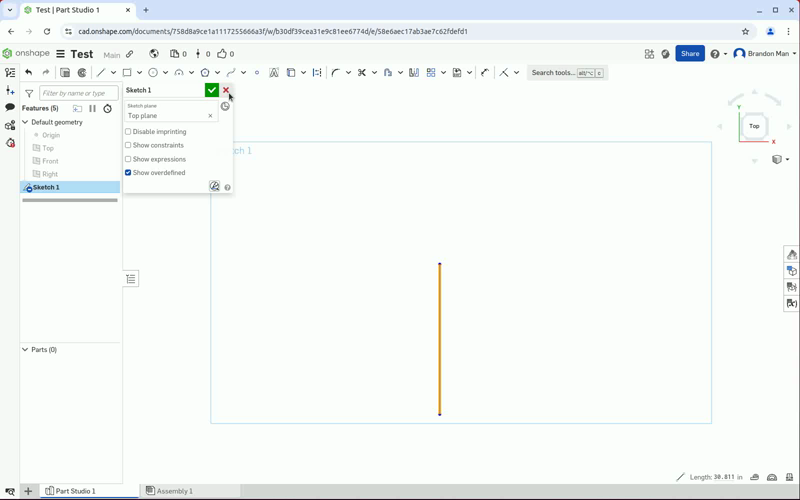
key(shift+h)
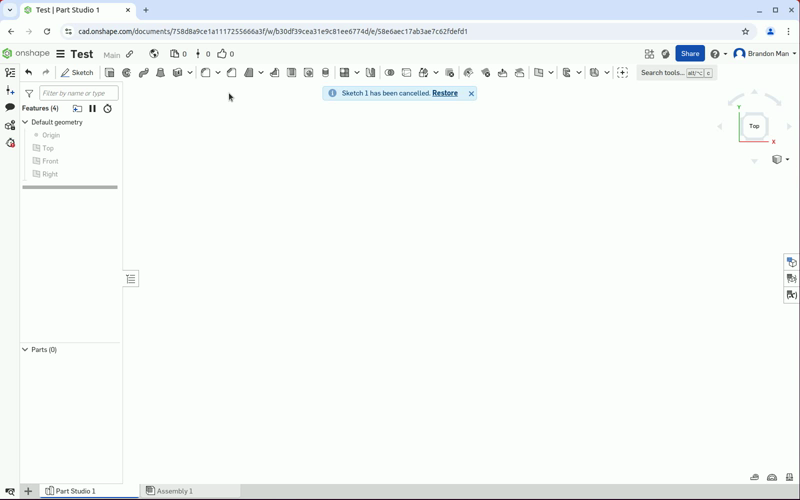
mouse_move(73, 352)
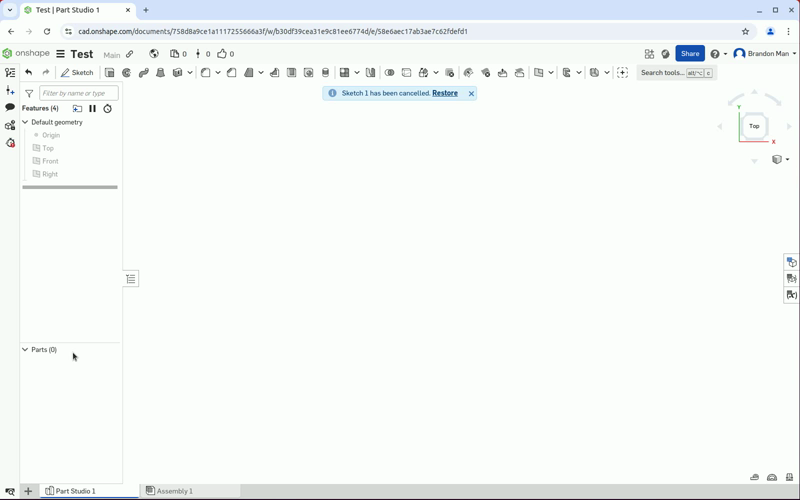
key(y)
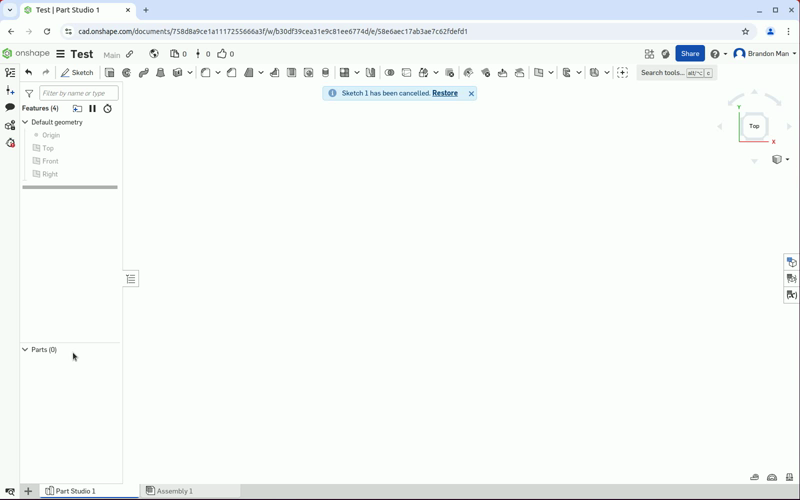
key(shift+p)
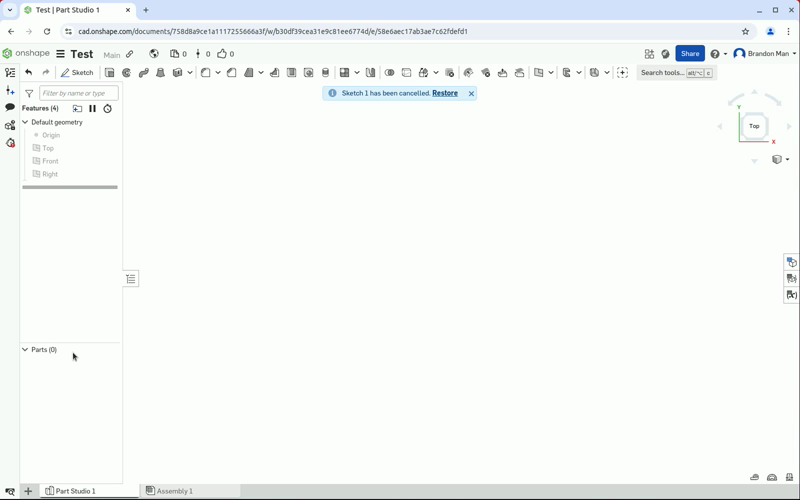
key(space)
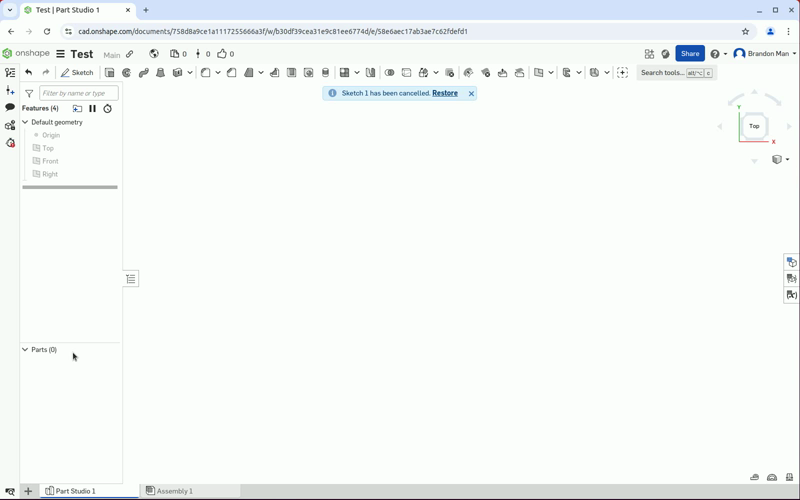
key_down(shift)
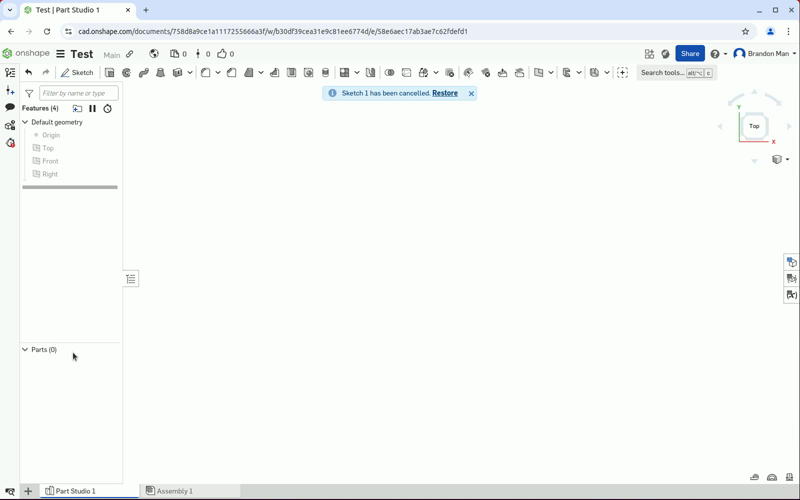
key(up)
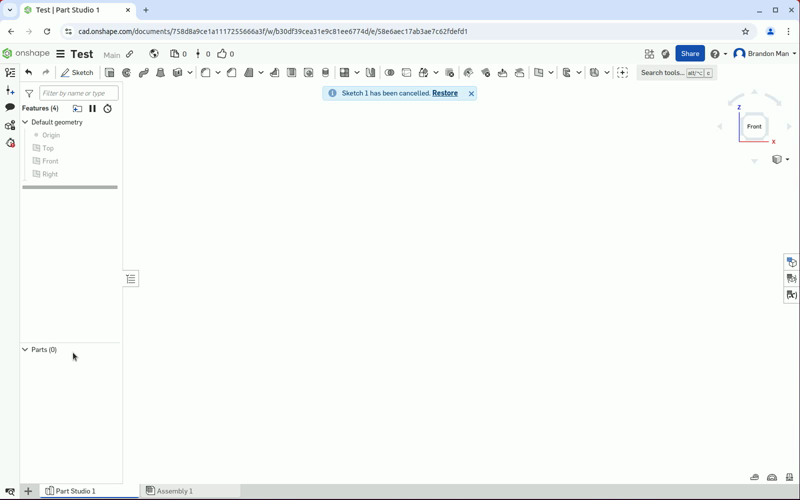
key_up(shift)
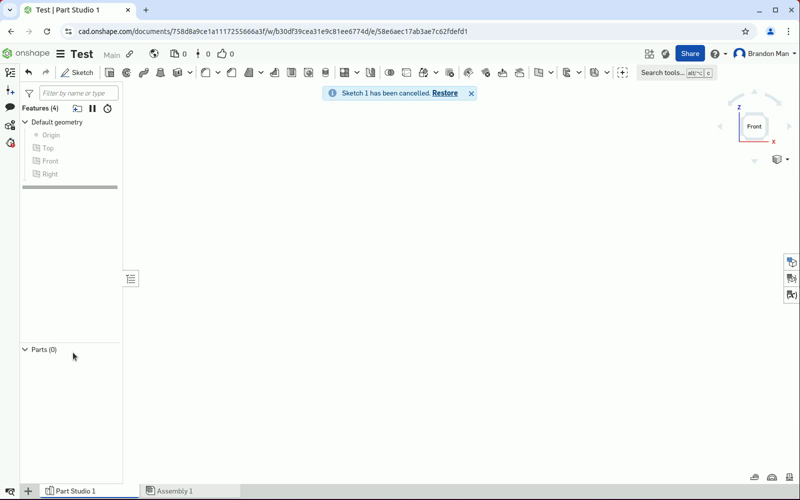
mouse_move(73, 352)
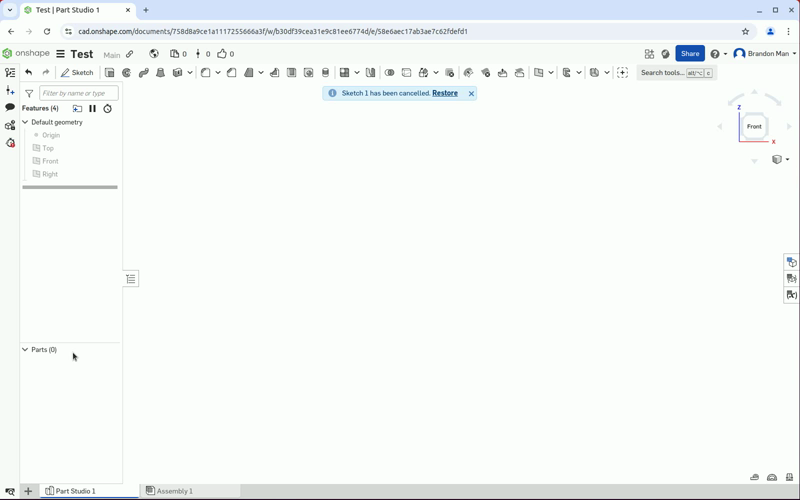
key(shift+y)
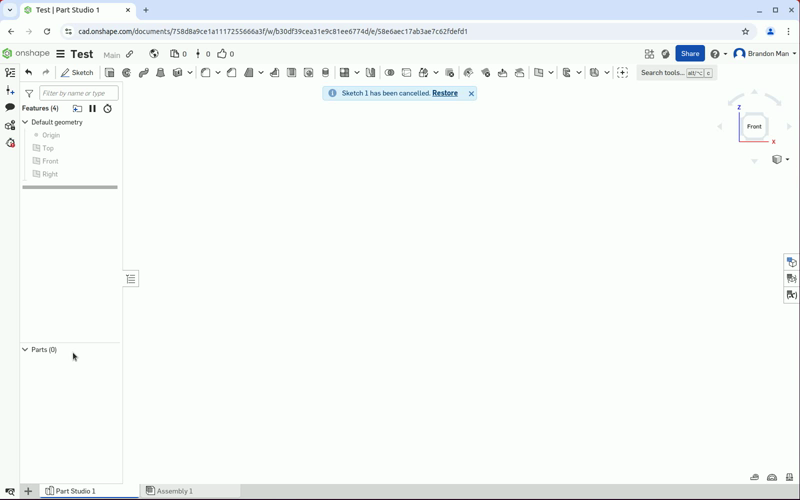
key(shift+s)
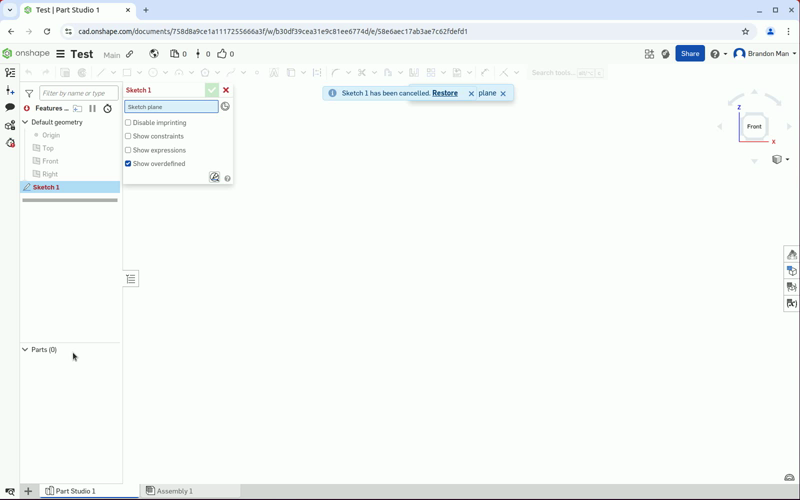
mouse_move(73, 163)
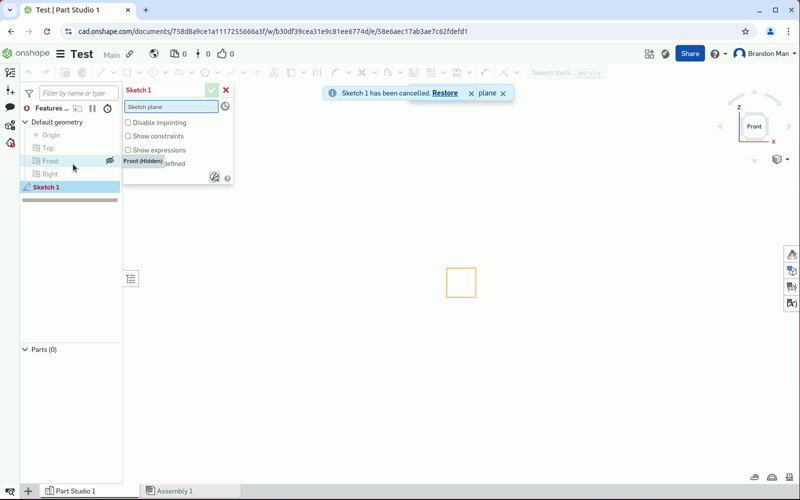
click(73, 163)
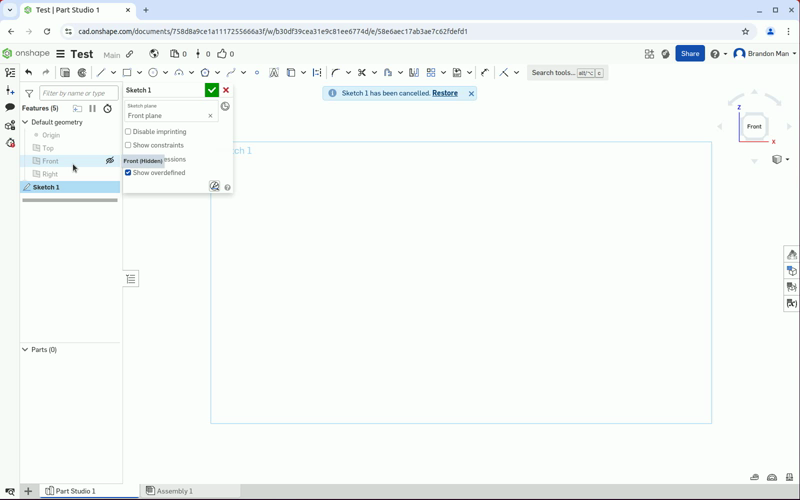
mouse_move(73, 352)
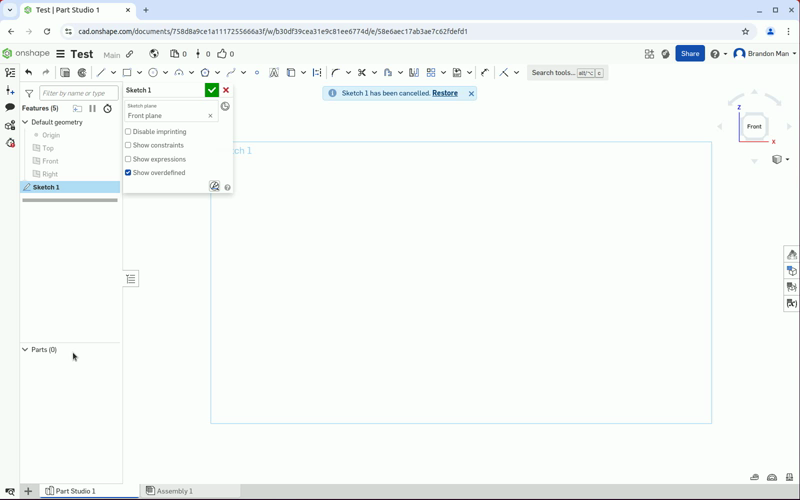
key(y)
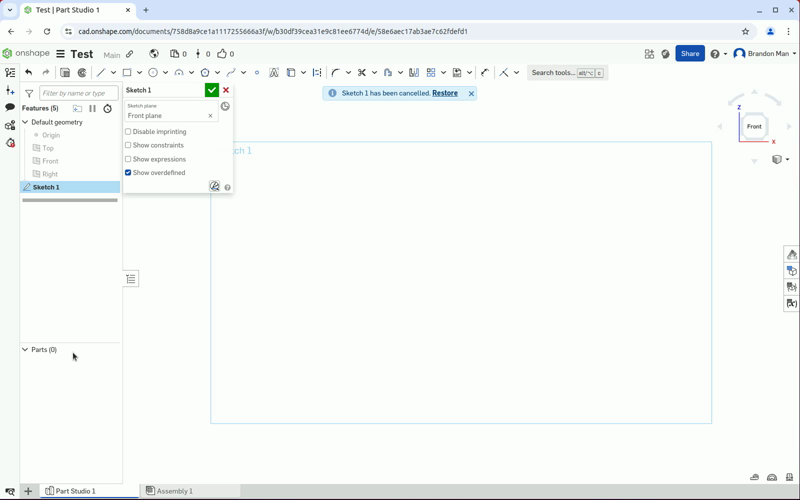
key(l)
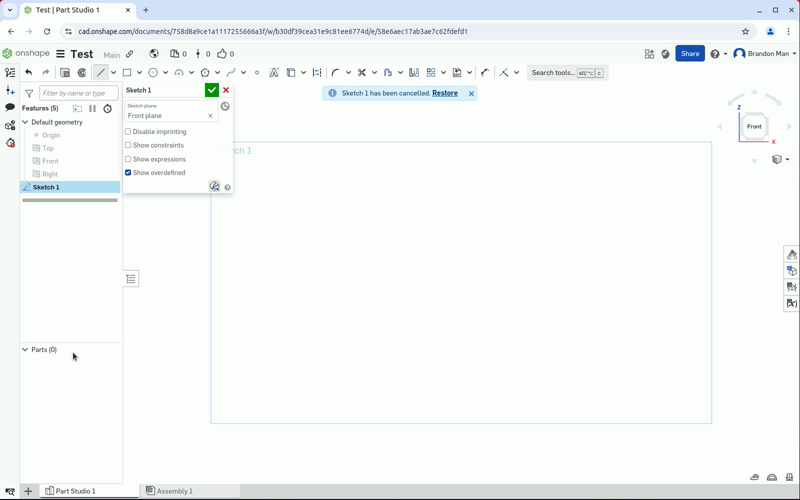
key_down(shift)
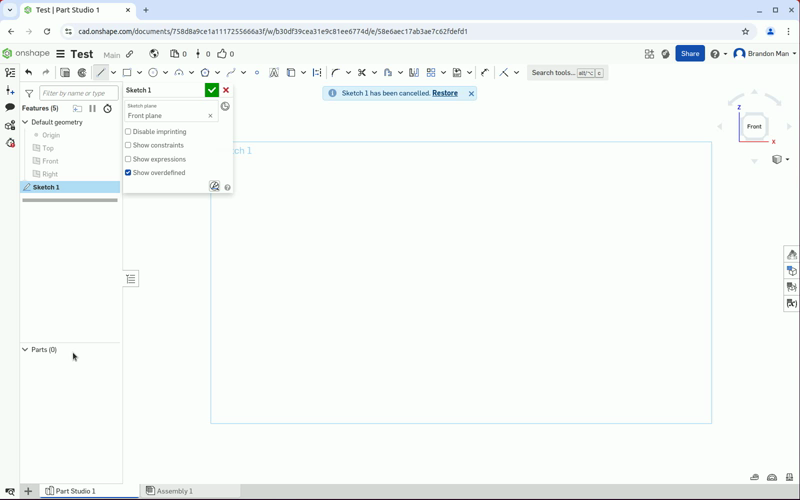
mouse_move(348, 282)
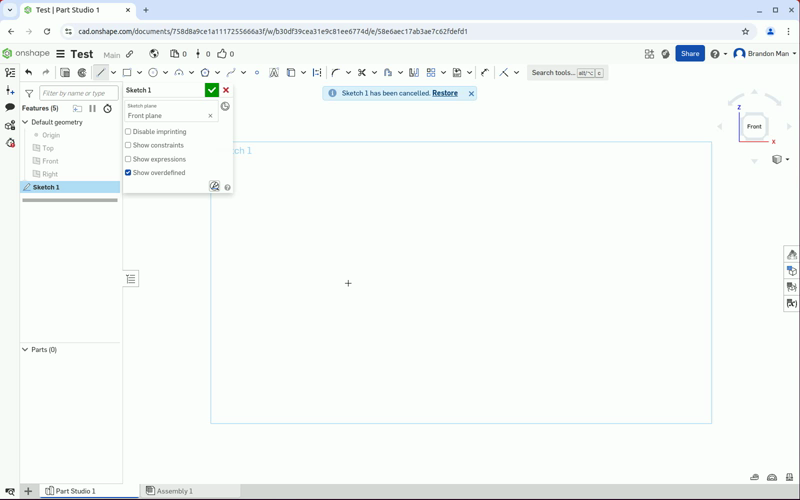
click(348, 282)
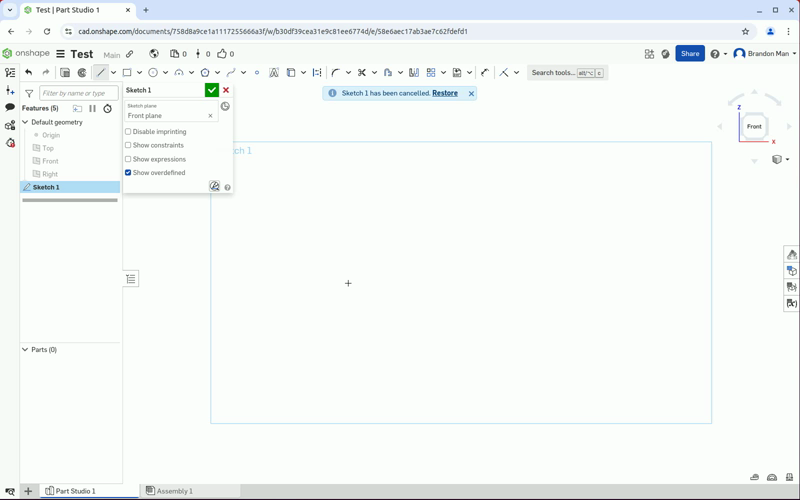
key_up(shift)
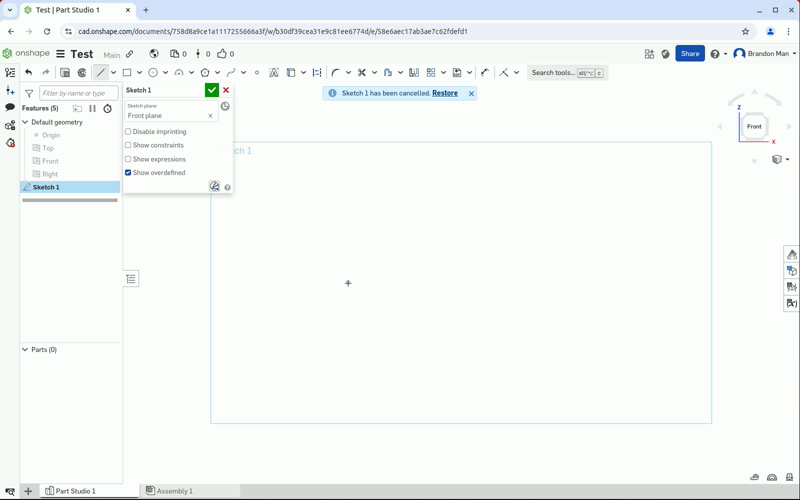
key_down(shift)
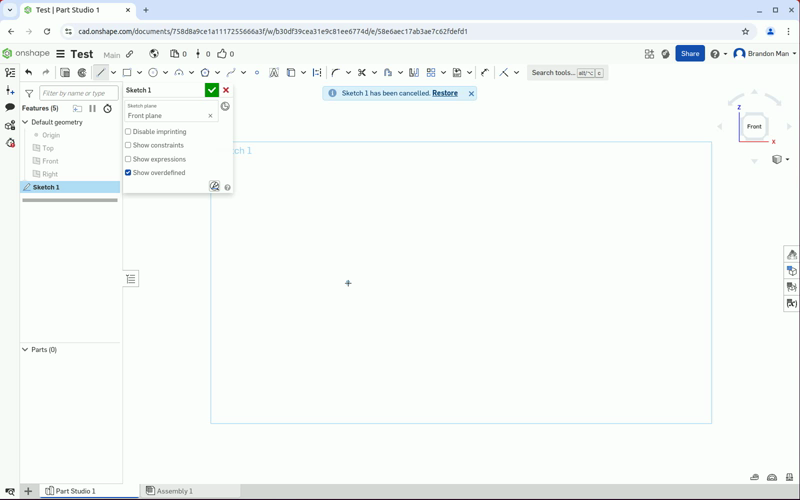
mouse_move(460, 282)
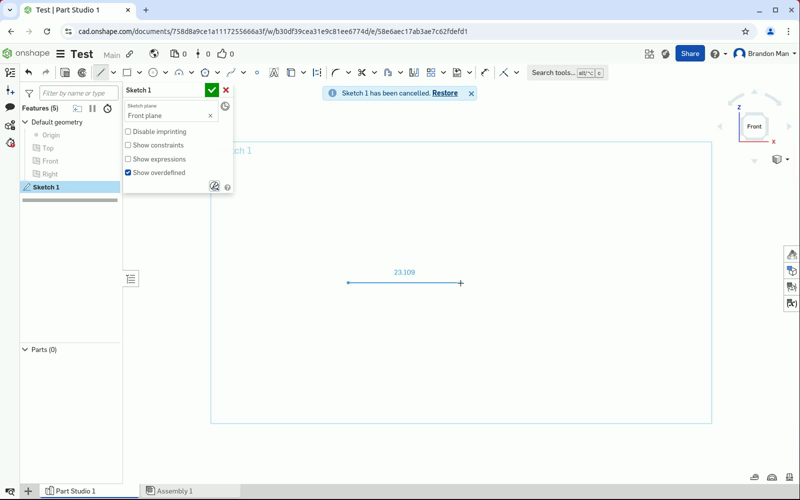
click(460, 282)
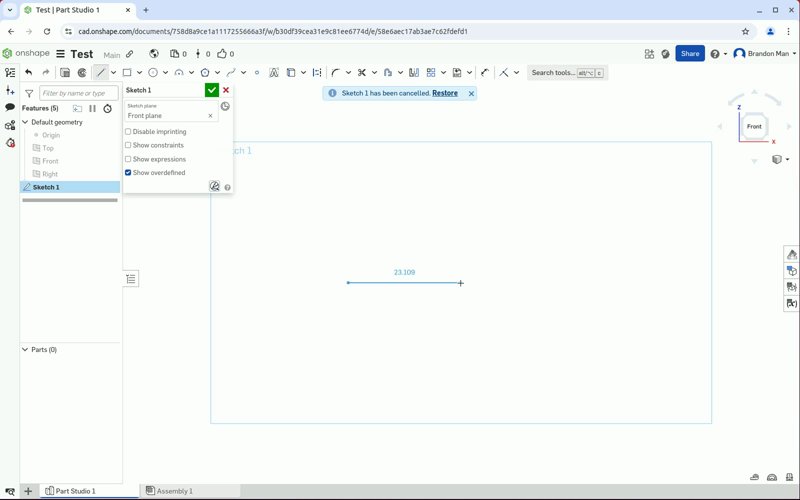
key_up(shift)
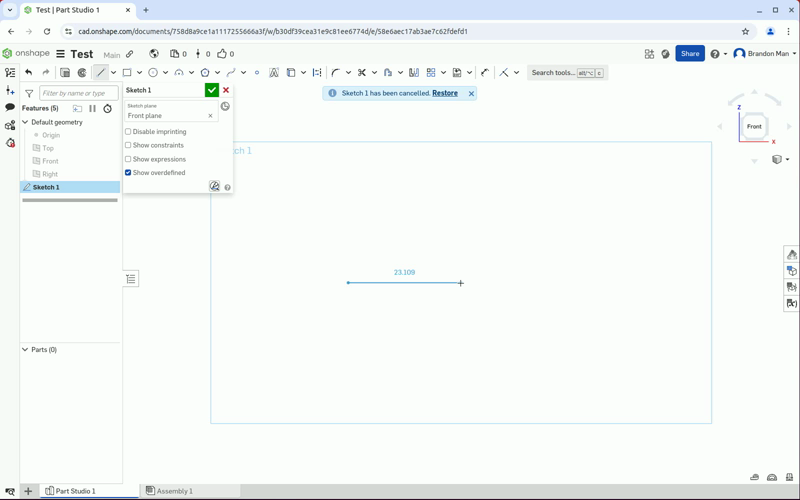
key_down(shift)
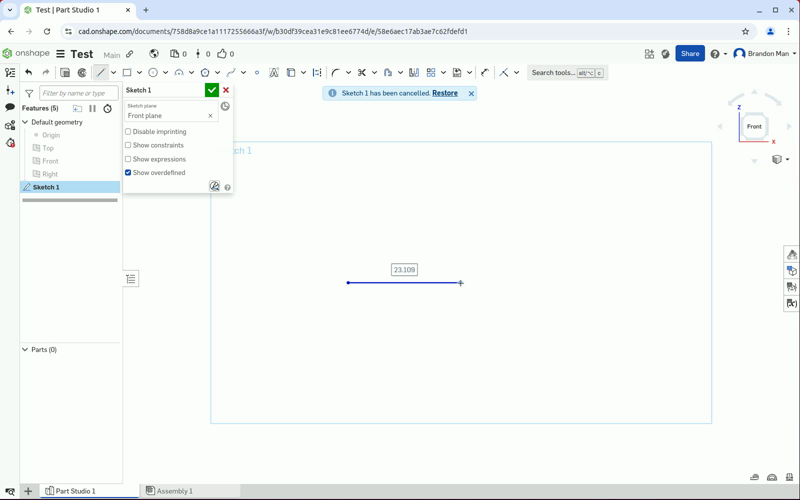
mouse_move(460, 170)
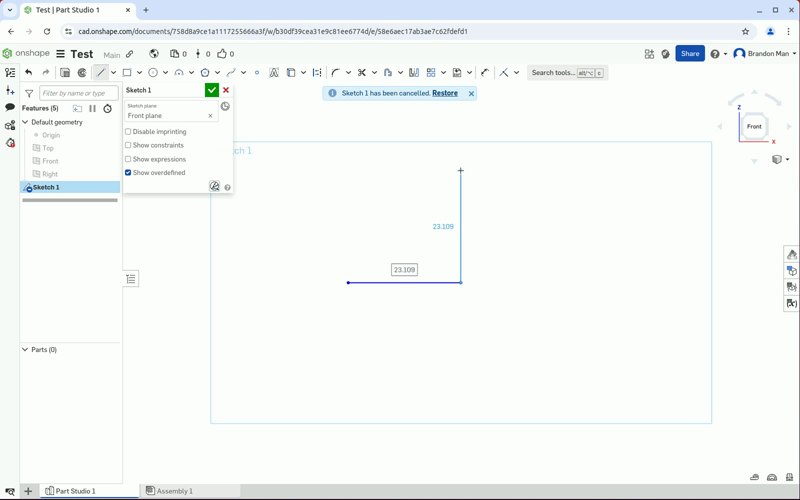
click(460, 170)
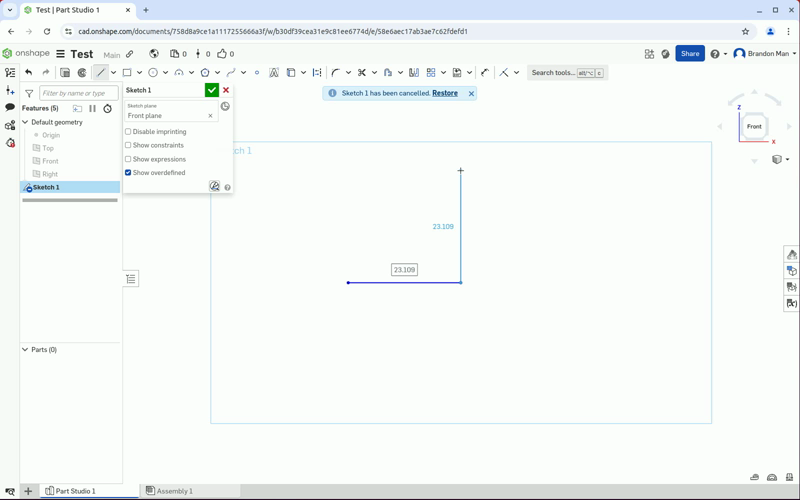
key_up(shift)
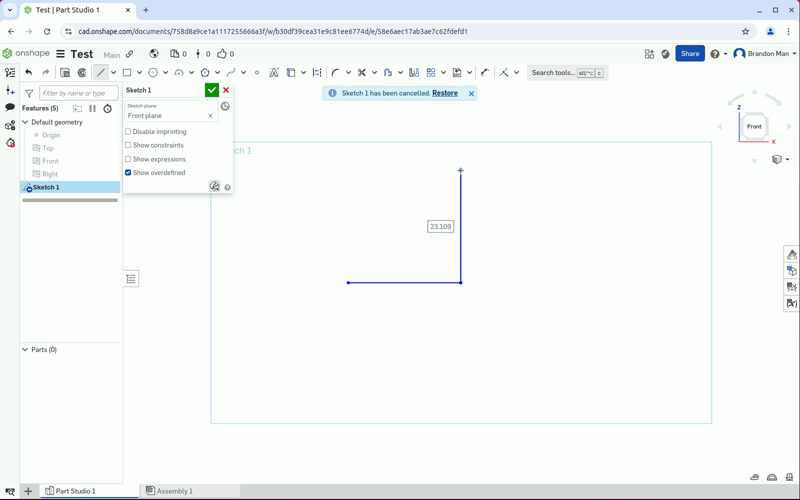
key_down(shift)
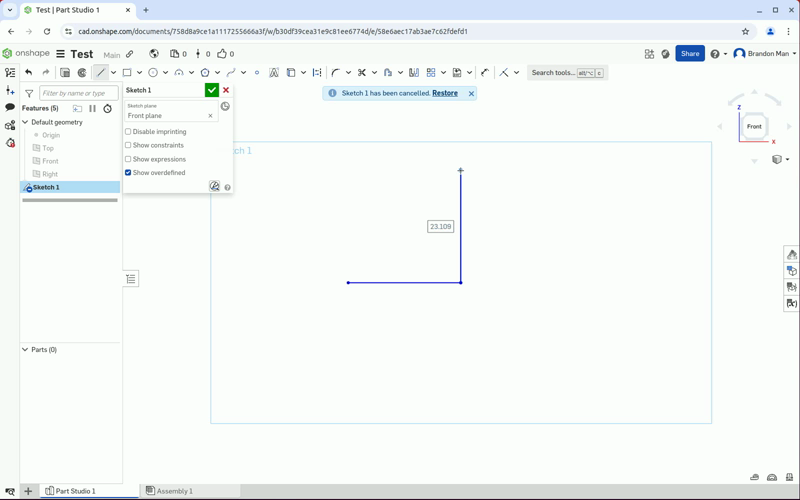
mouse_move(348, 170)
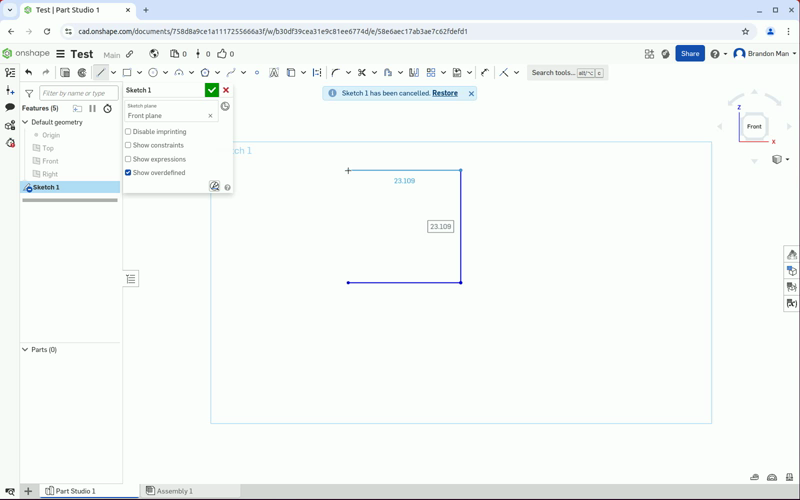
click(348, 170)
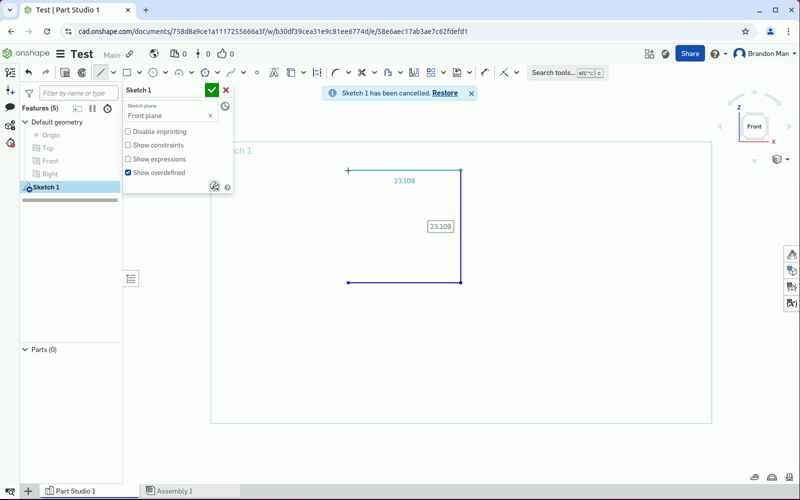
key_up(shift)
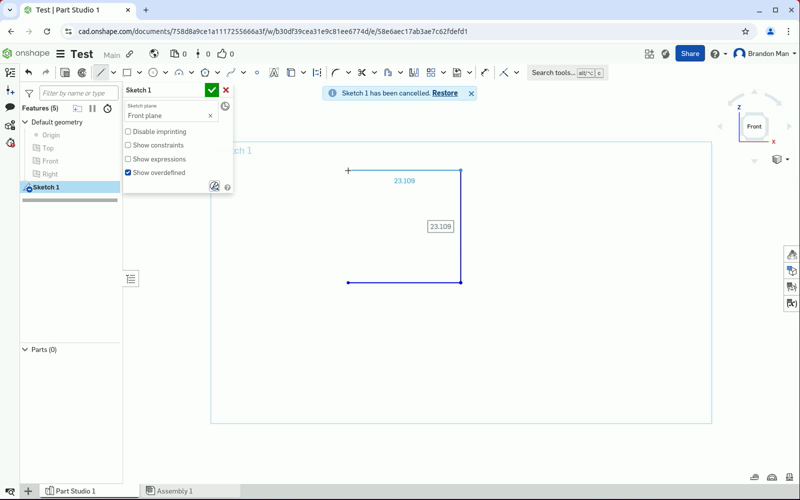
key_down(shift)
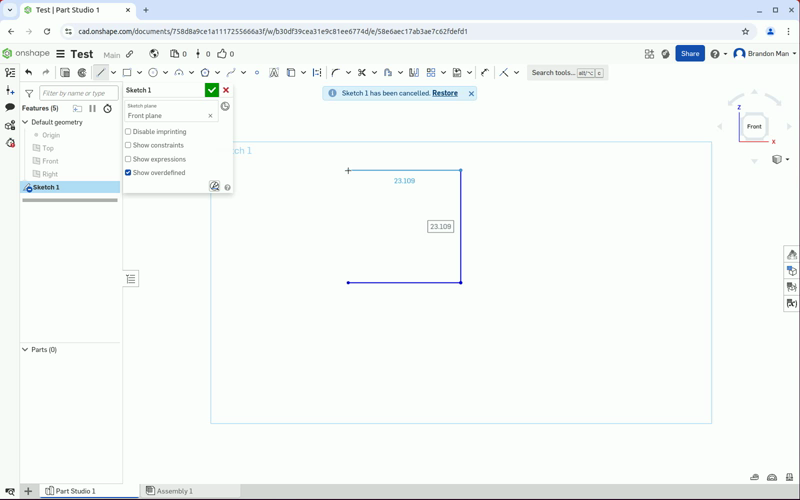
mouse_move(348, 282)
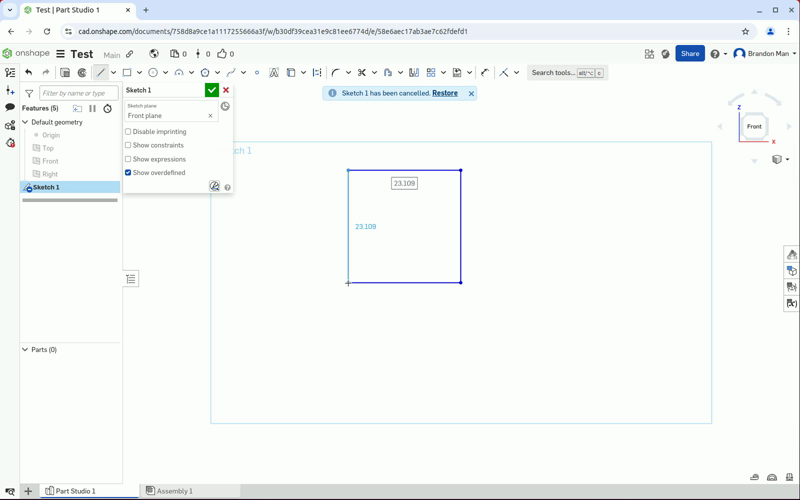
key_up(shift)
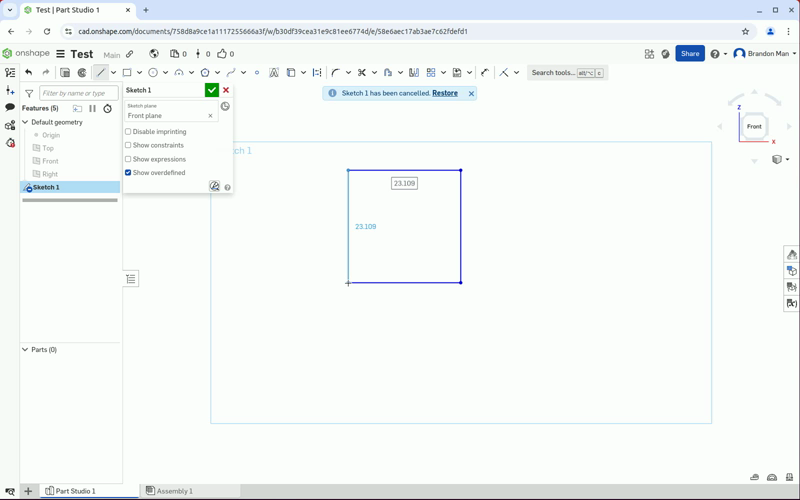
click(348, 282)
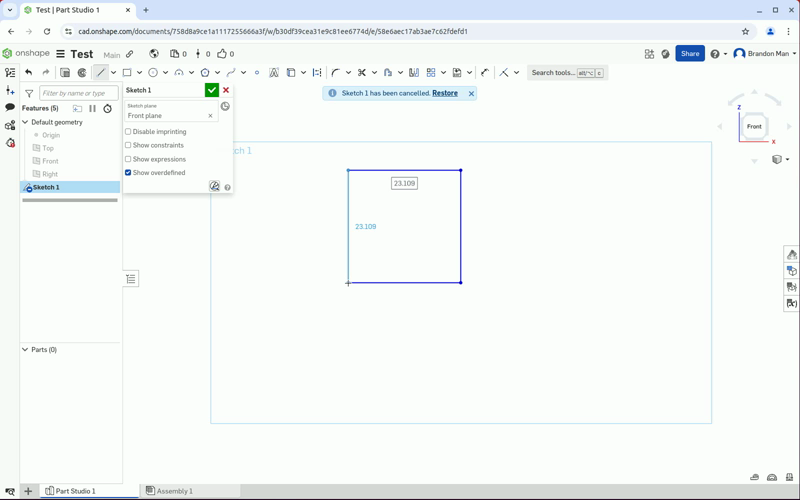
key(esc)
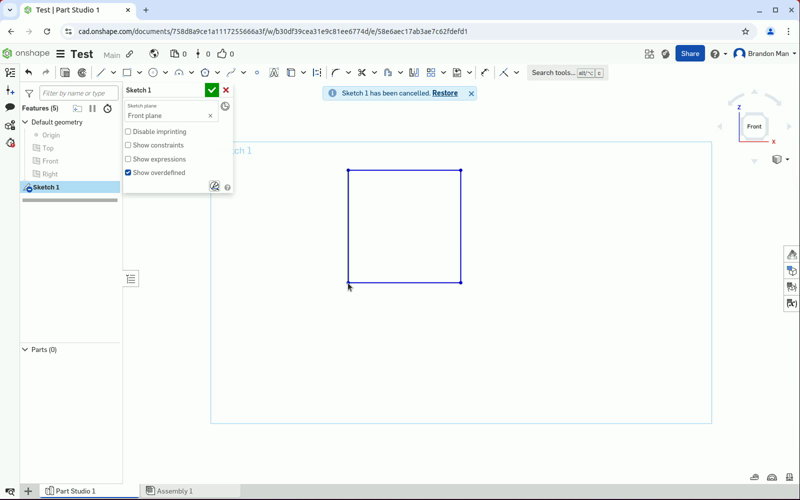
mouse_move(359, 200)
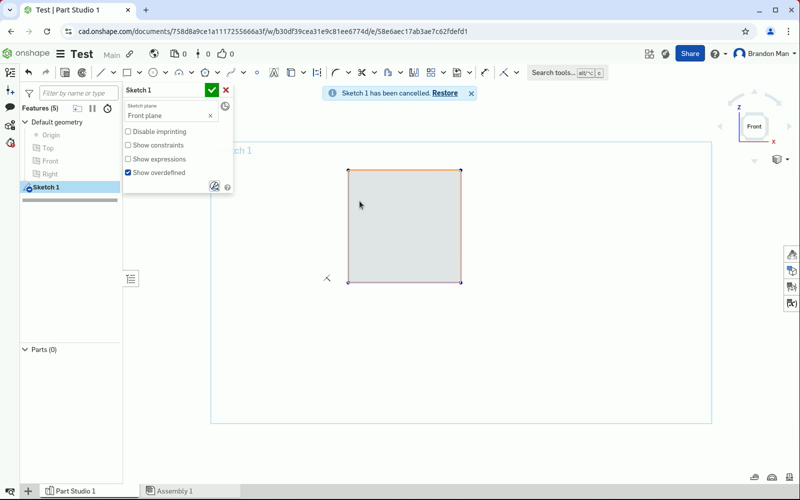
click(359, 200)
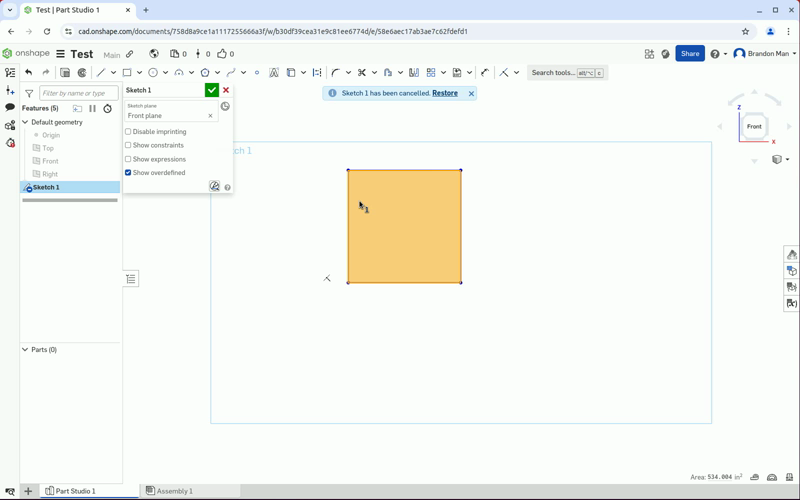
mouse_move(73, 352)
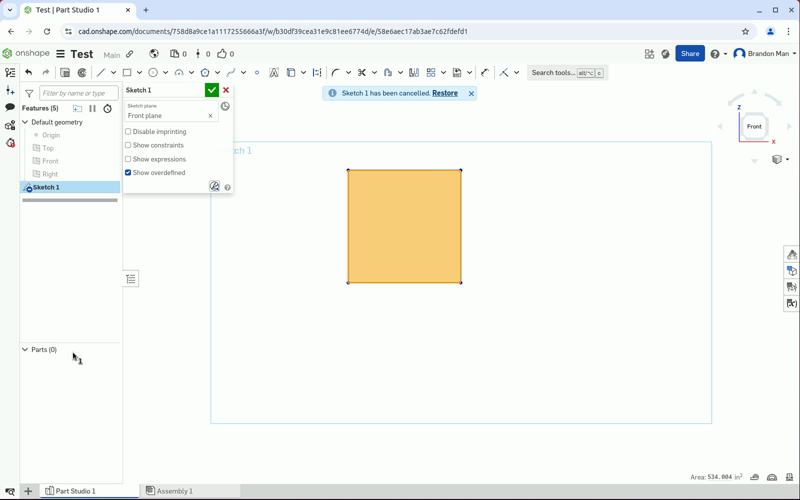
key(shift+y)
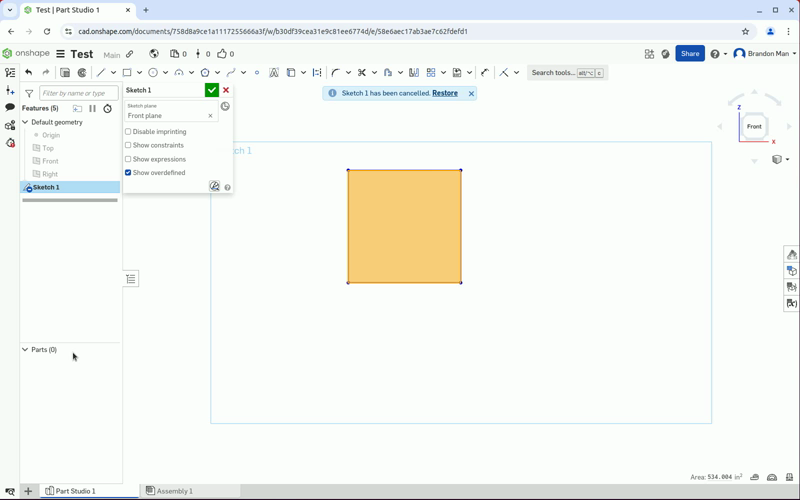
key(shift+e)
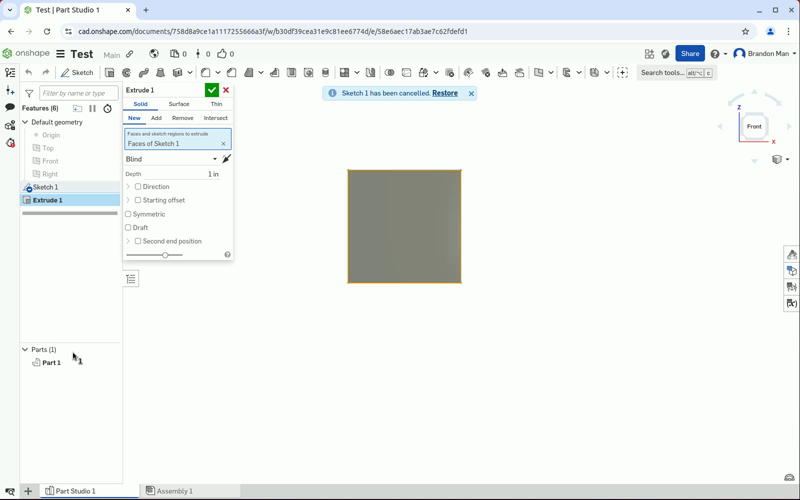
mouse_move(143, 106)
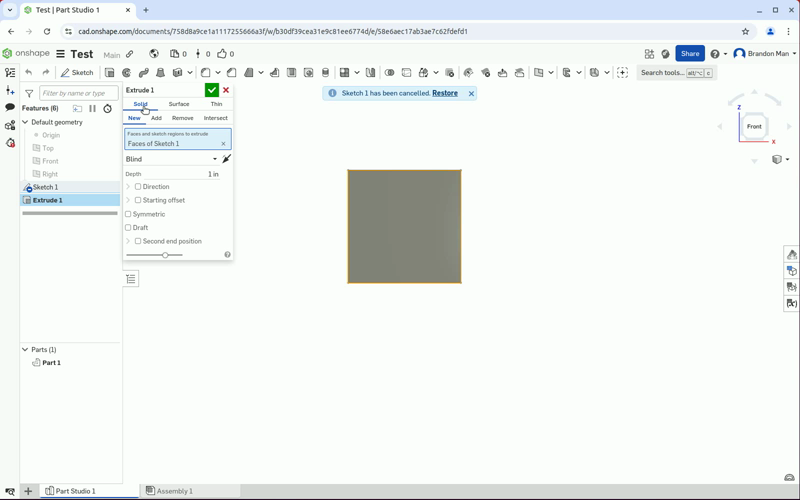
click(143, 106)
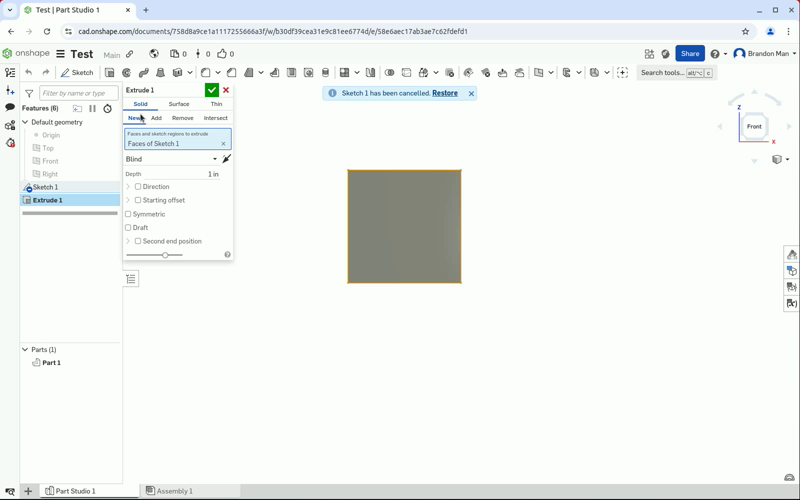
mouse_move(137, 120)
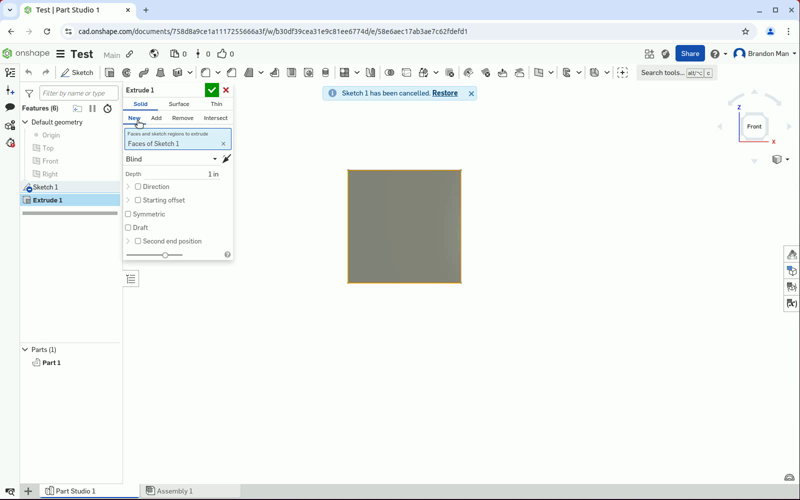
click(137, 120)
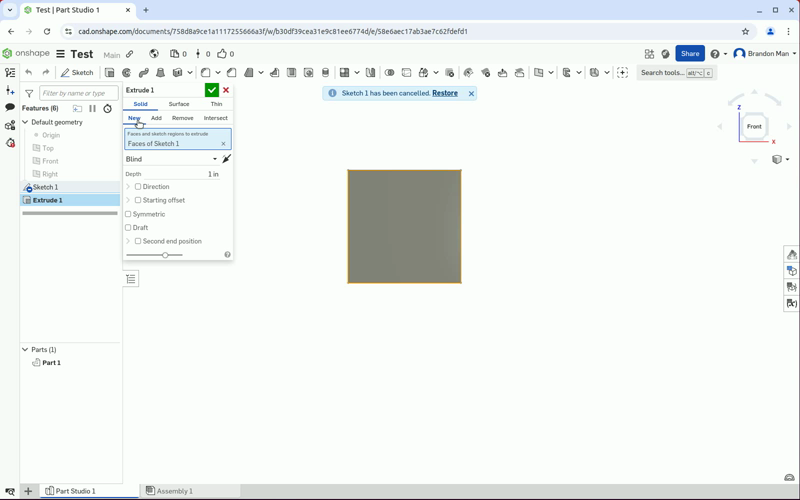
key(tab, 4)
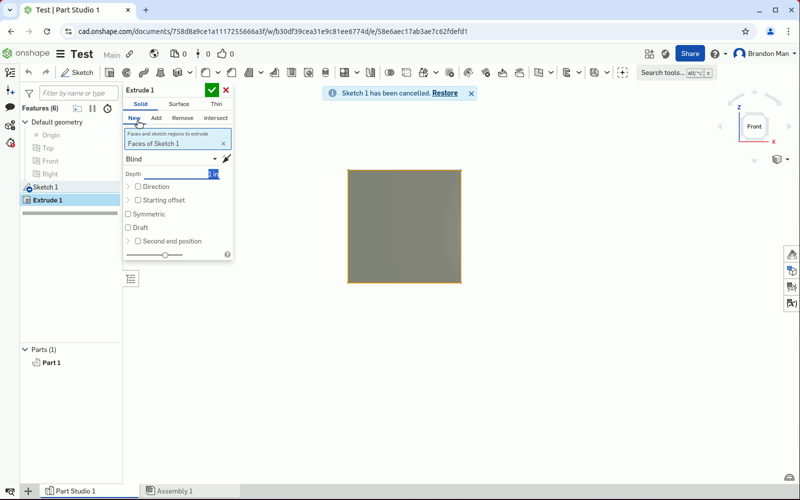
text(23.108)
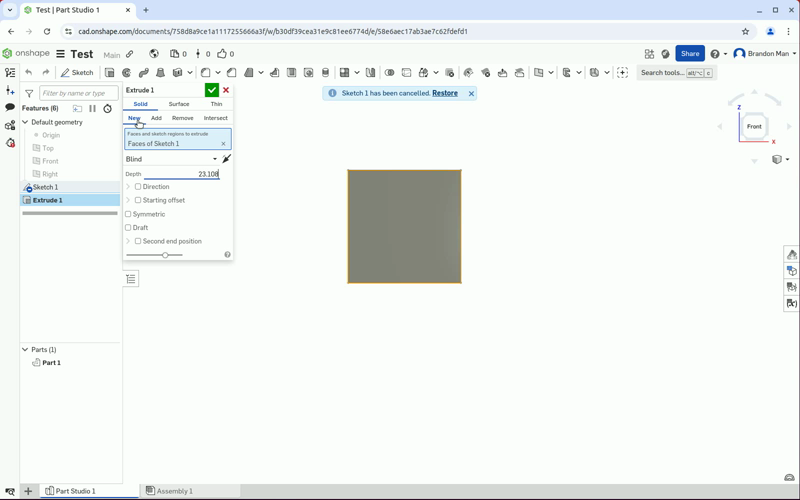
key(enter)
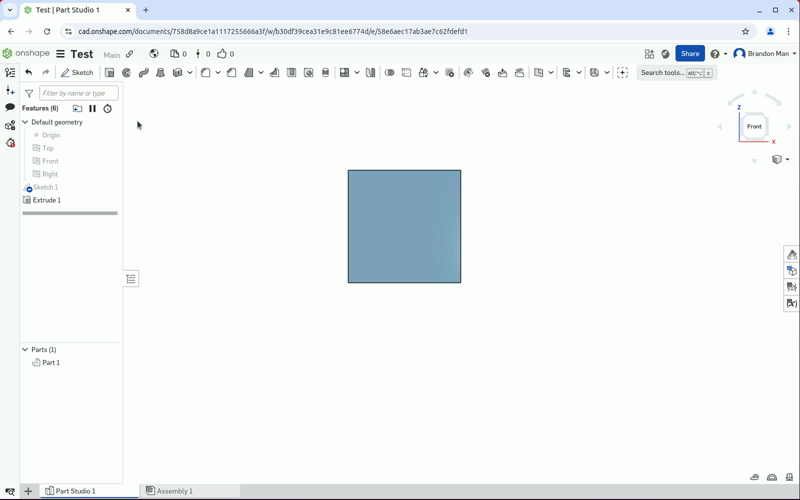
key(shift+h)
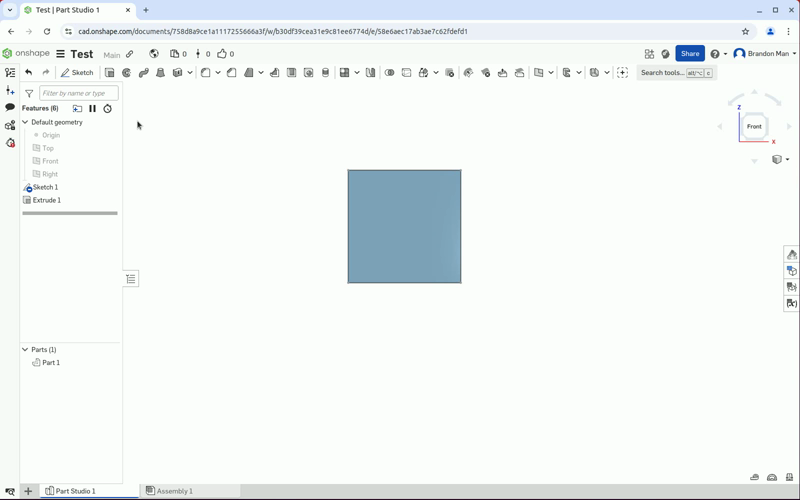
key(shift+h)
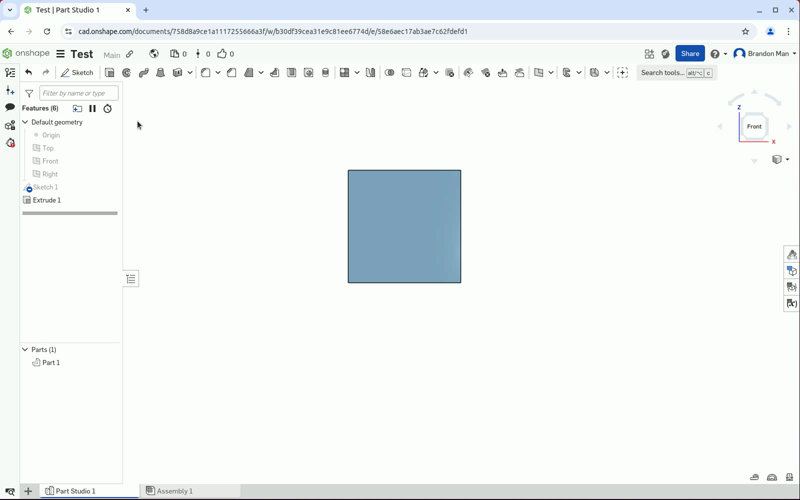
mouse_move(73, 189)
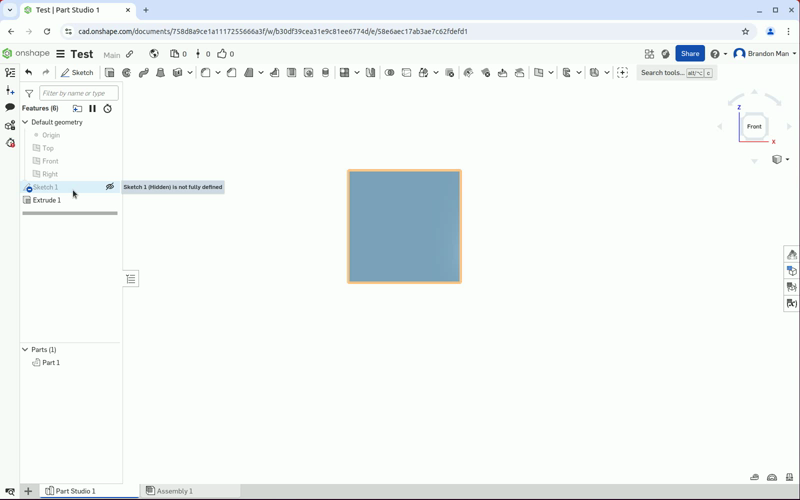
click(73, 189)
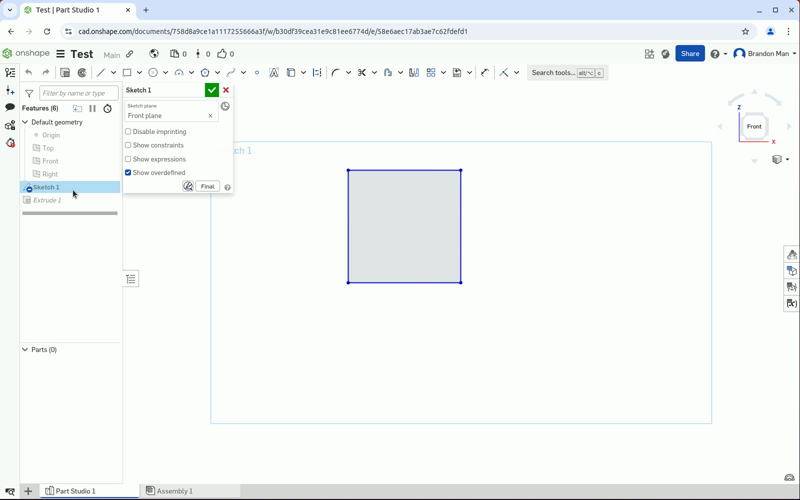
mouse_move(229, 92)
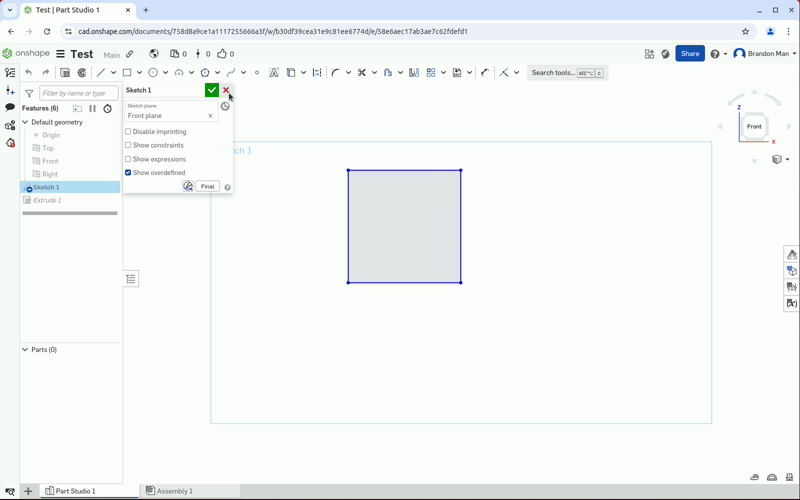
click(229, 92)
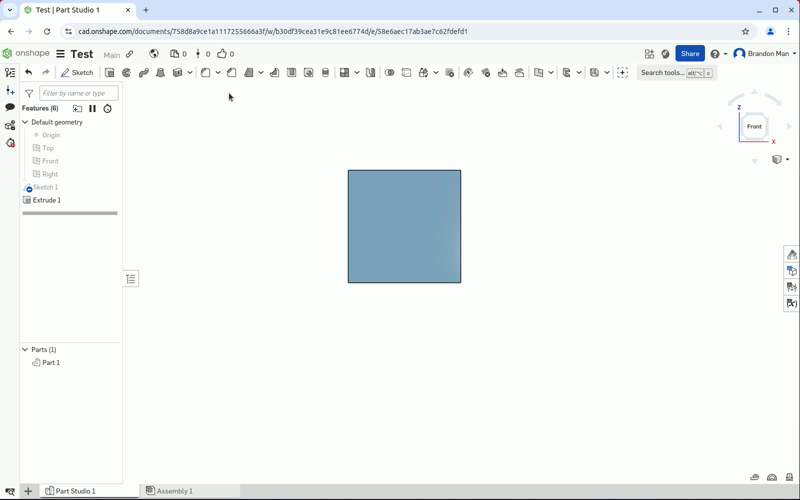
mouse_move(541, 75)
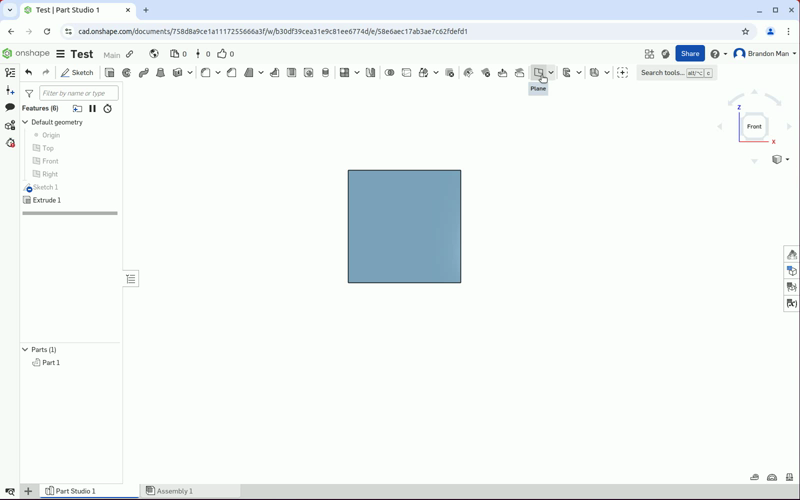
click(541, 75)
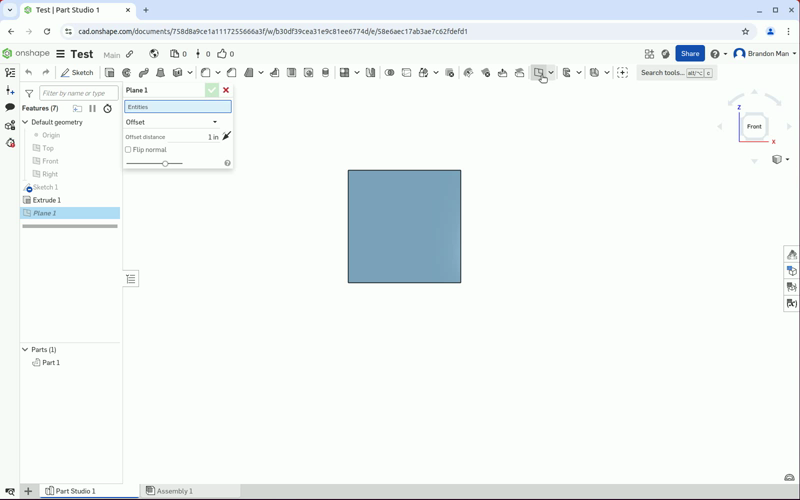
mouse_move(73, 163)
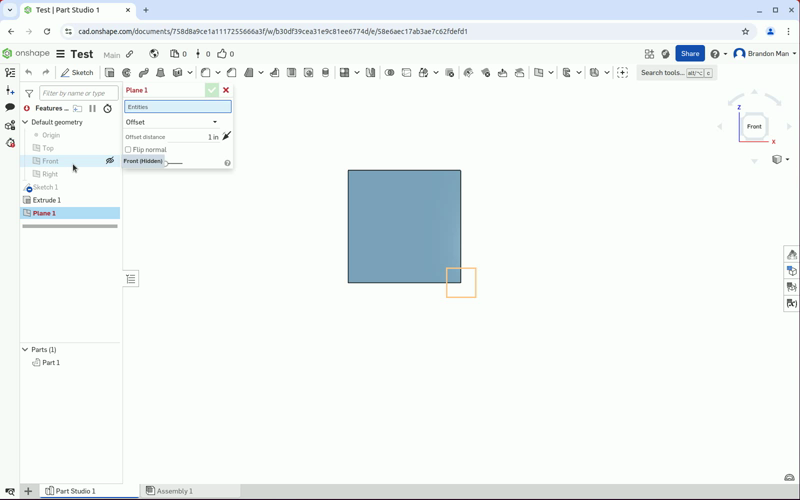
click(73, 163)
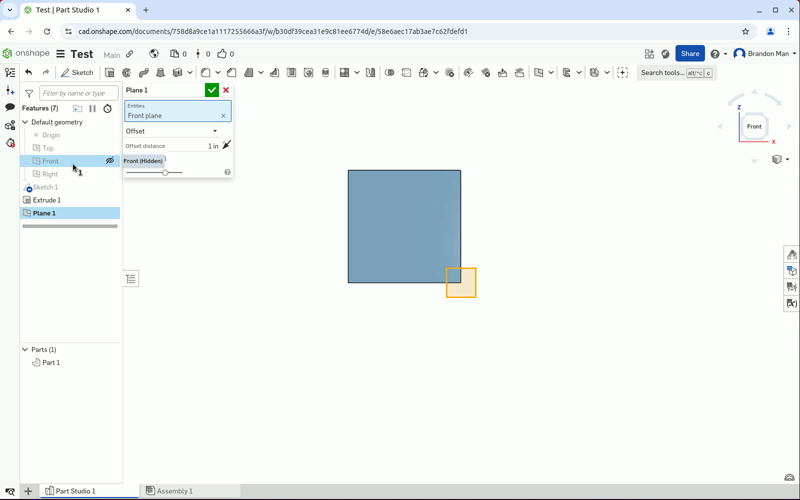
key(tab, 2)
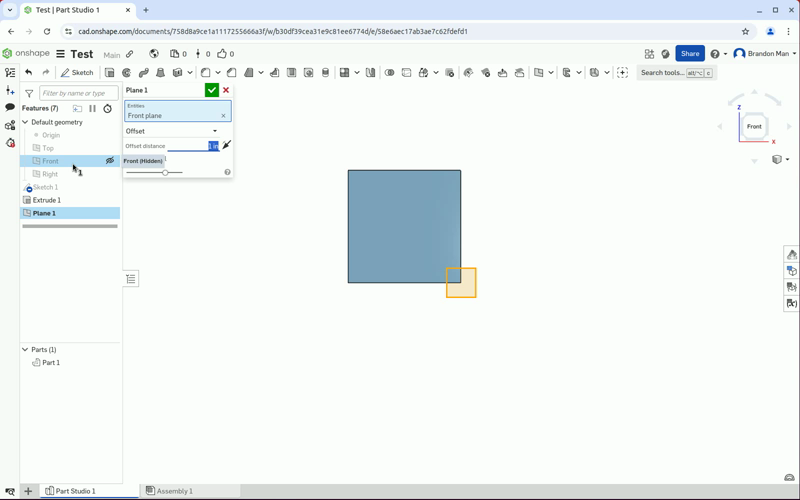
text(23.108)
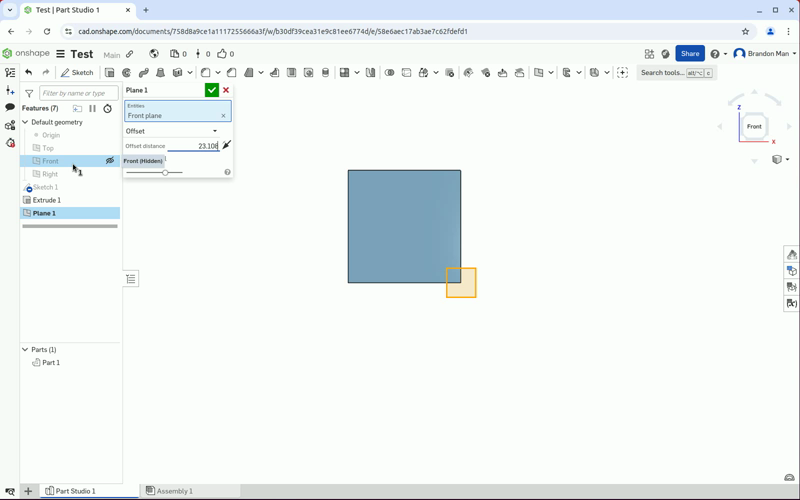
key(enter, 2)
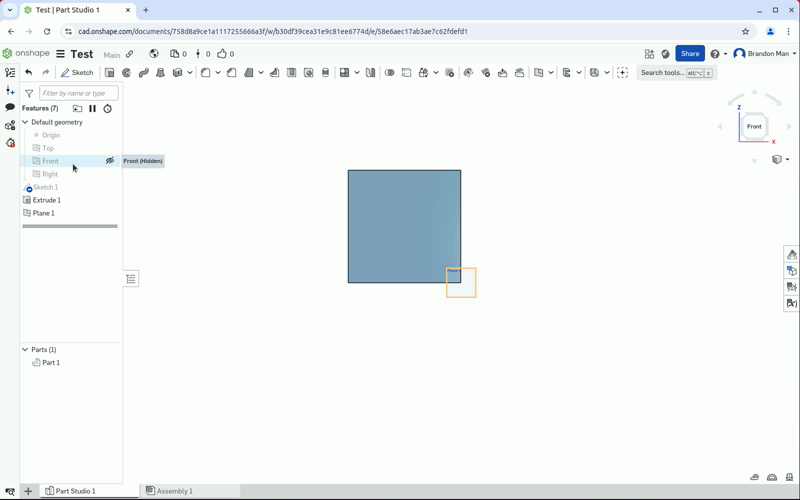
key(shift+s)
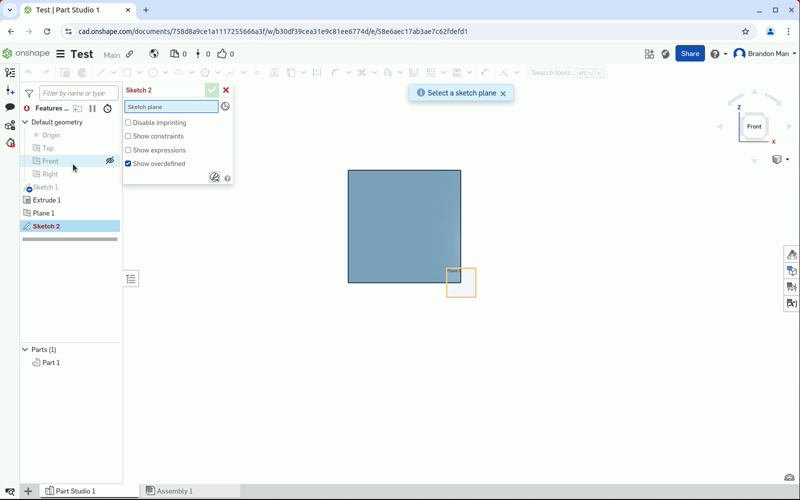
mouse_move(73, 215)
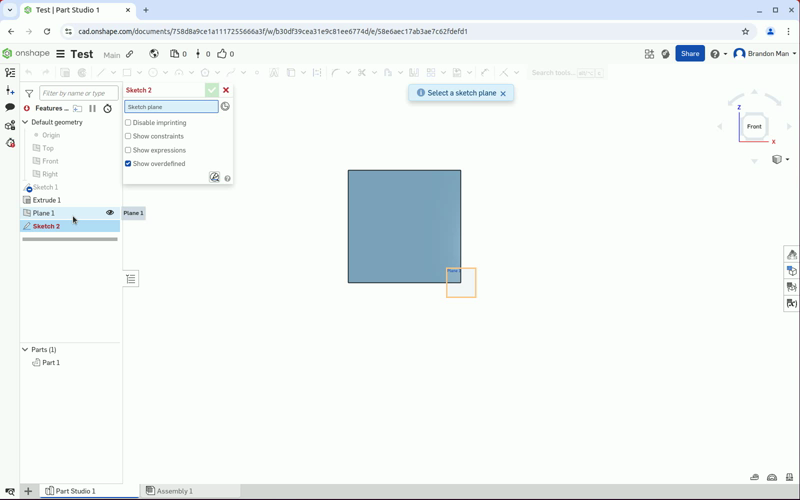
click(73, 215)
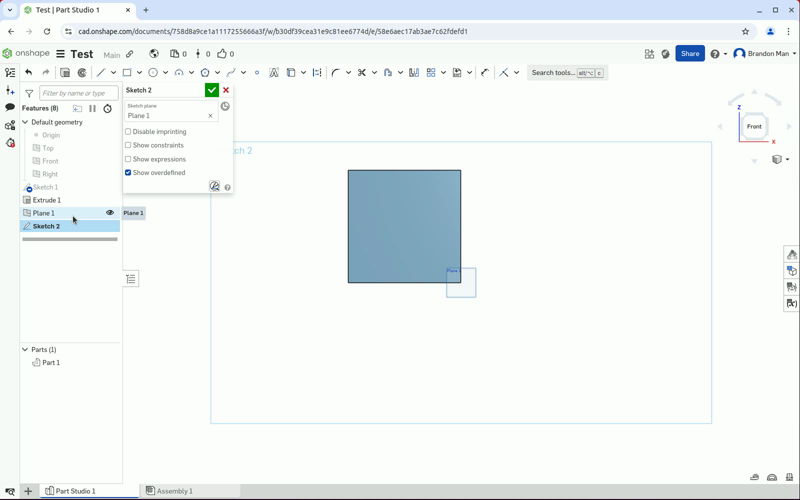
mouse_move(73, 352)
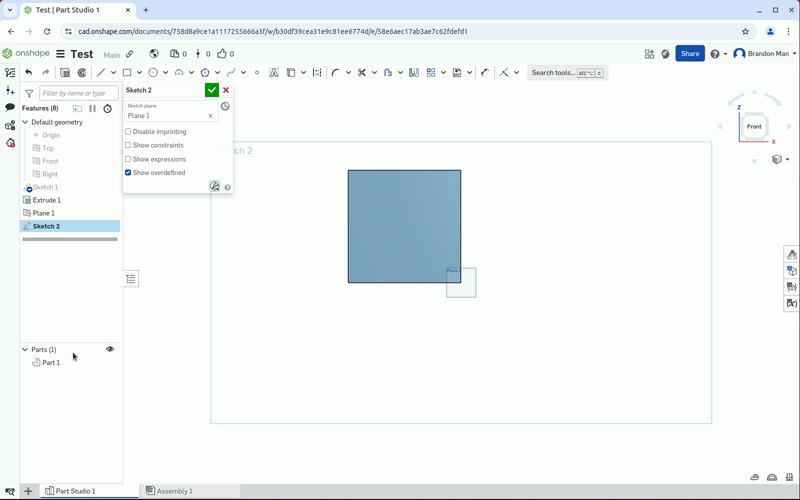
key(y)
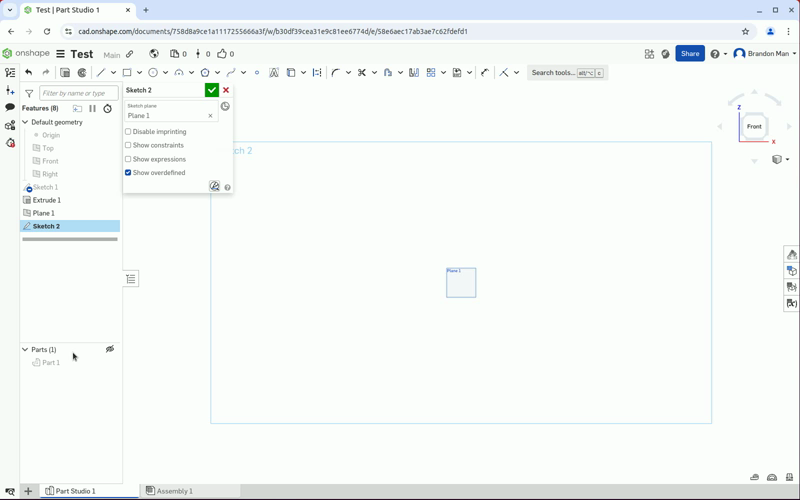
key(l)
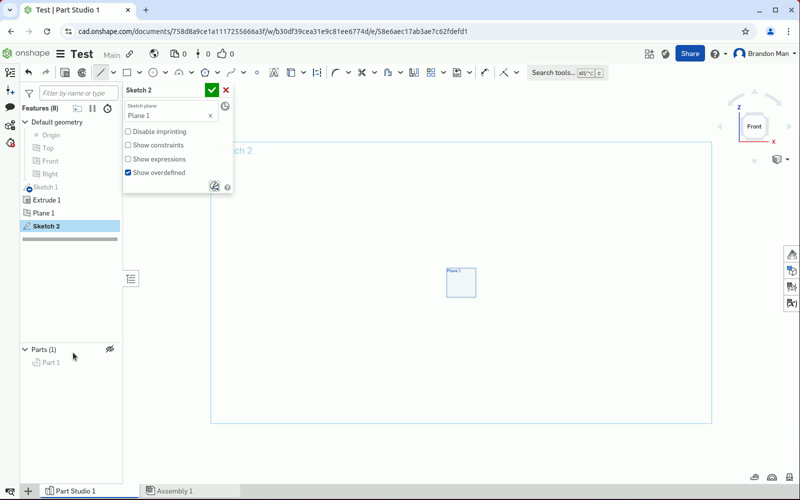
key_down(shift)
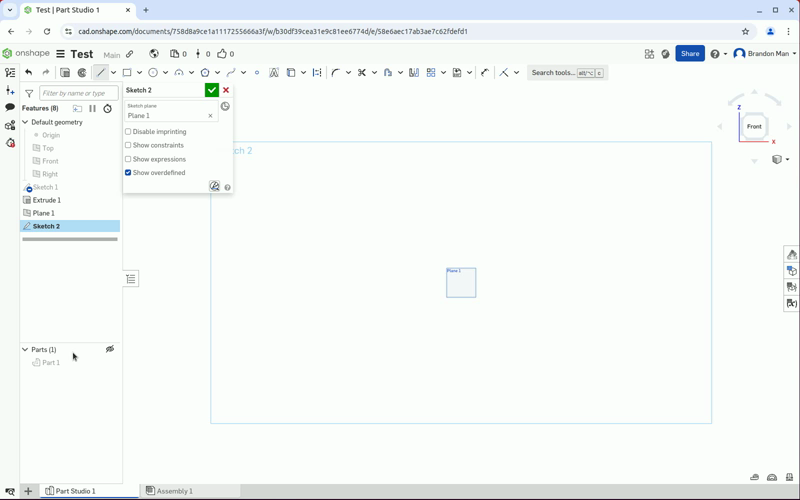
mouse_move(350, 280)
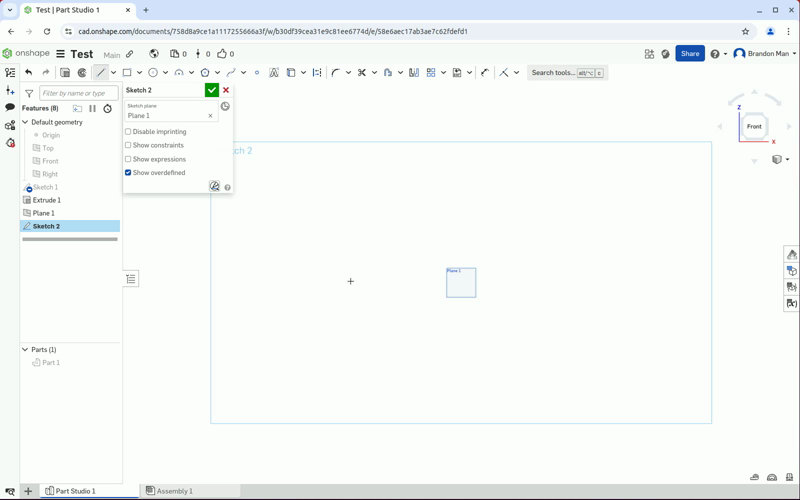
click(350, 280)
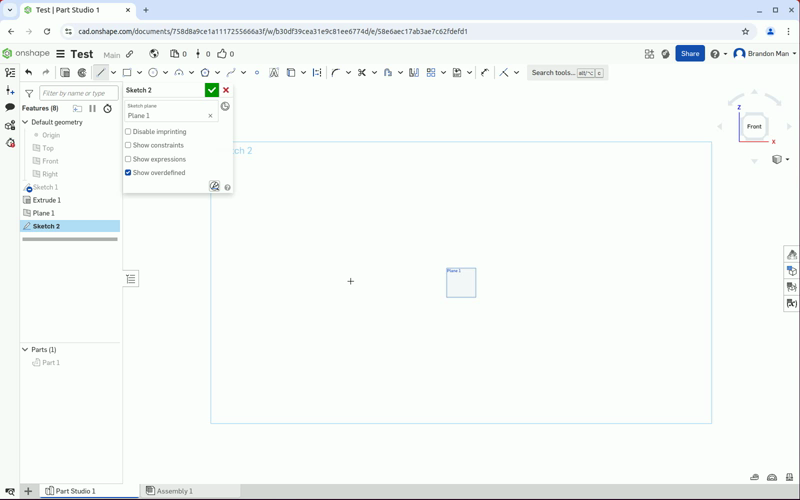
key_up(shift)
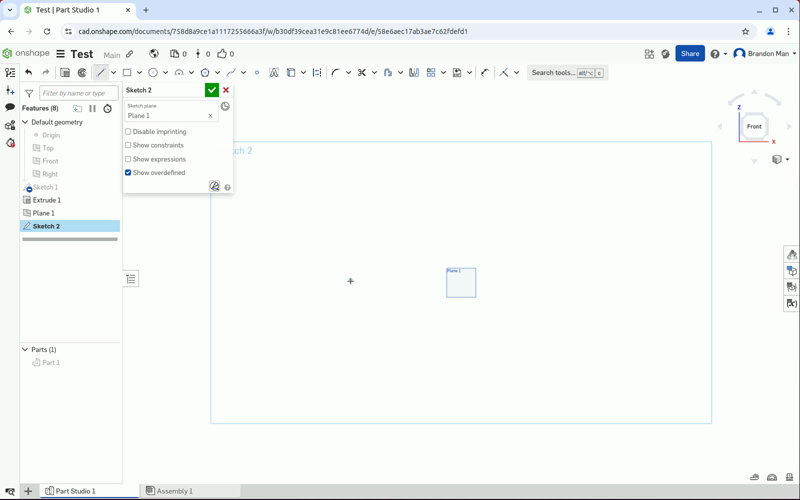
key_down(shift)
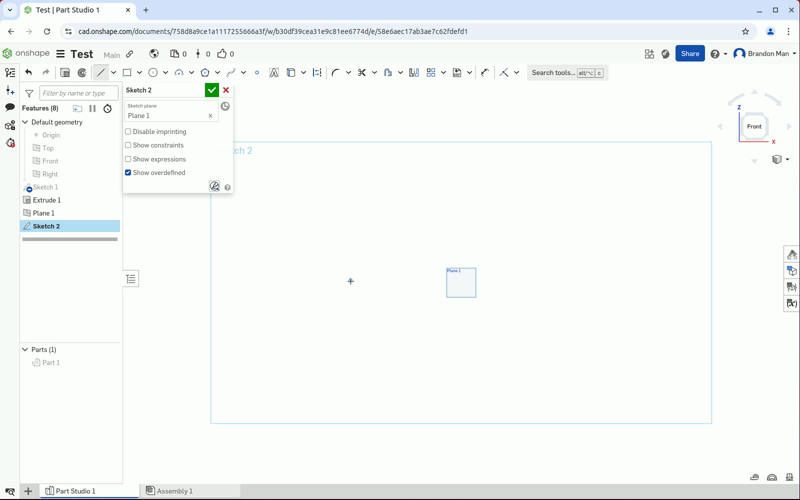
mouse_move(458, 280)
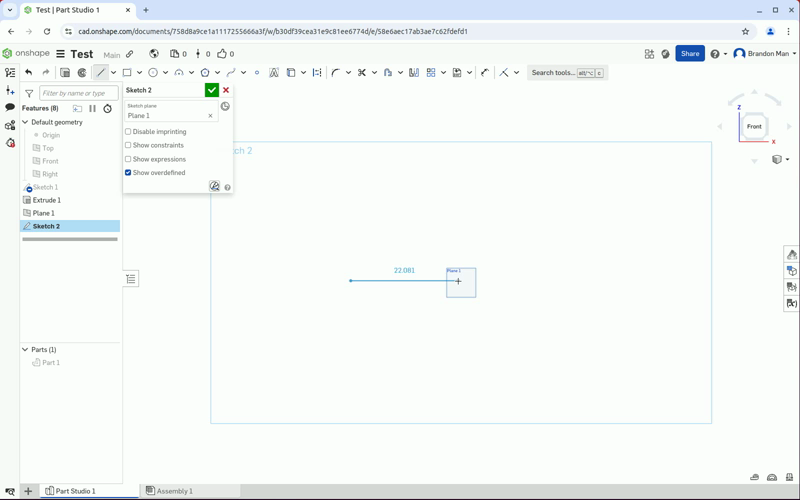
click(458, 280)
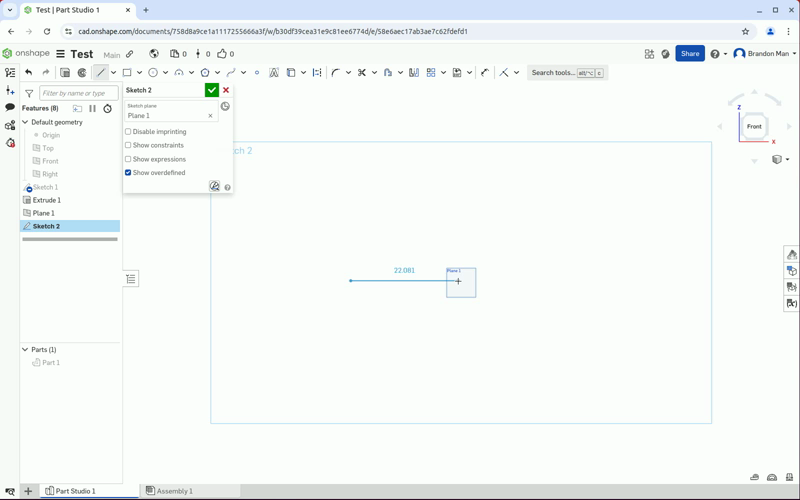
key_up(shift)
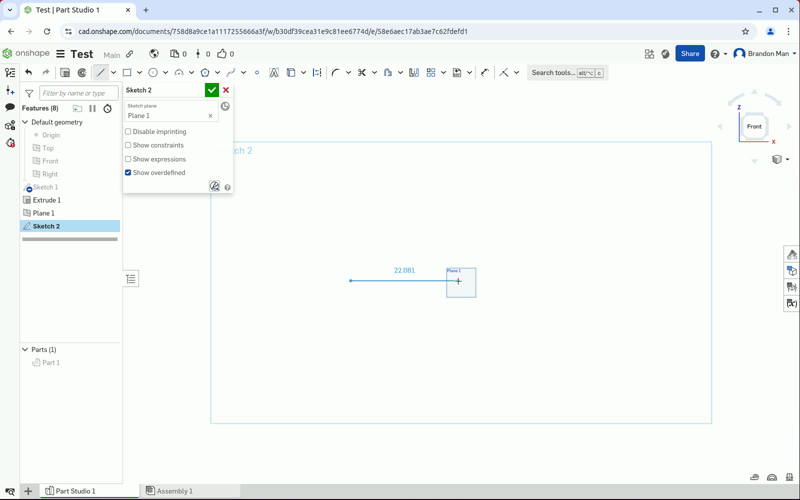
key_down(shift)
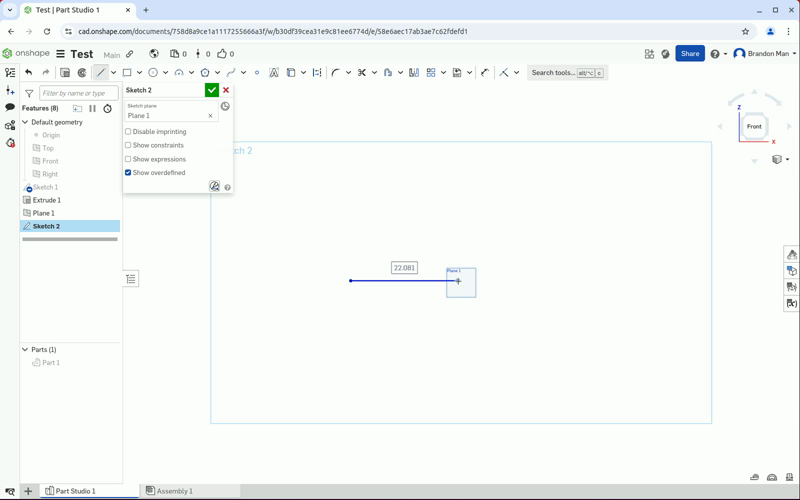
mouse_move(458, 173)
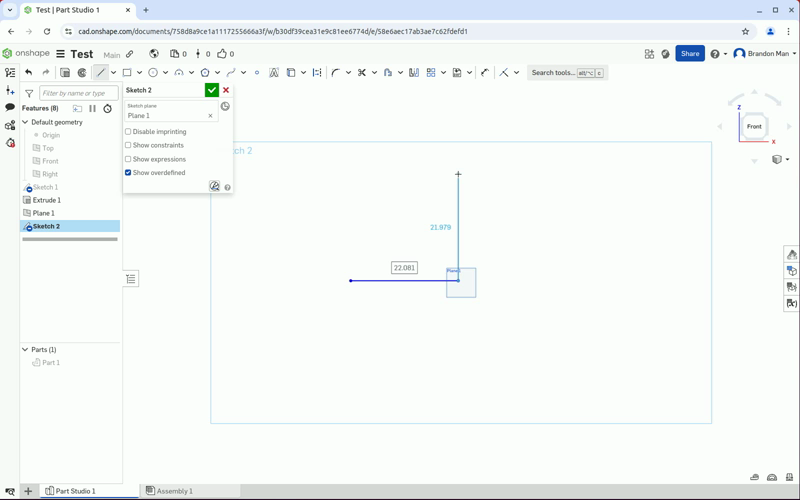
click(458, 173)
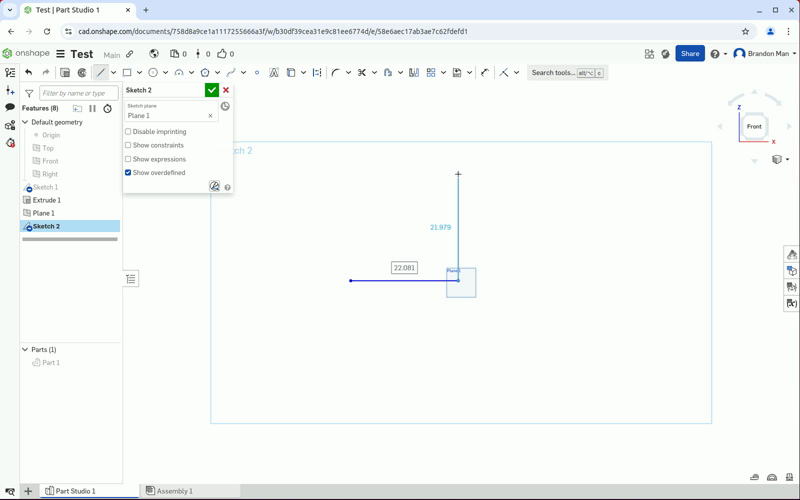
key_up(shift)
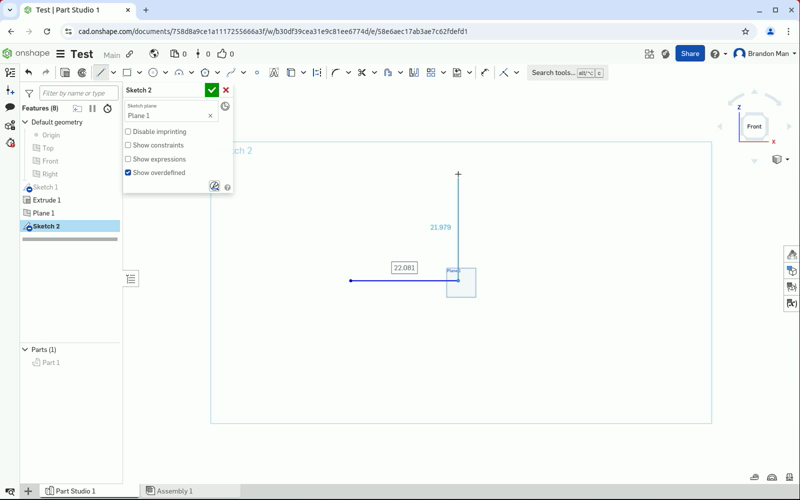
key_down(shift)
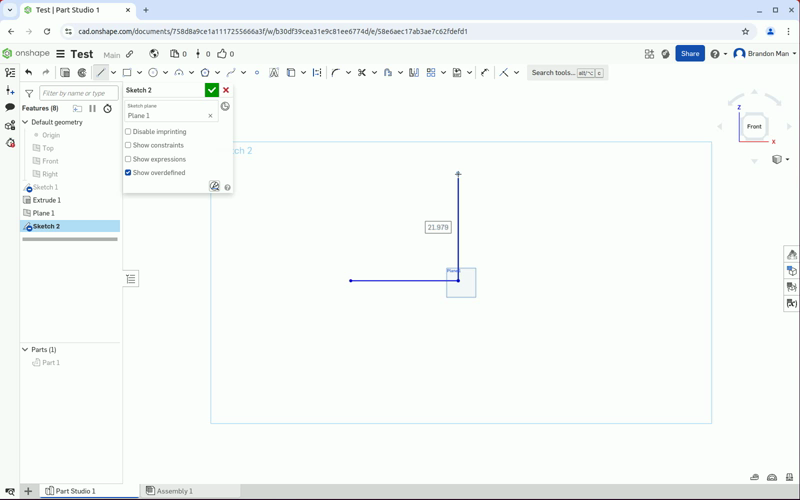
mouse_move(350, 173)
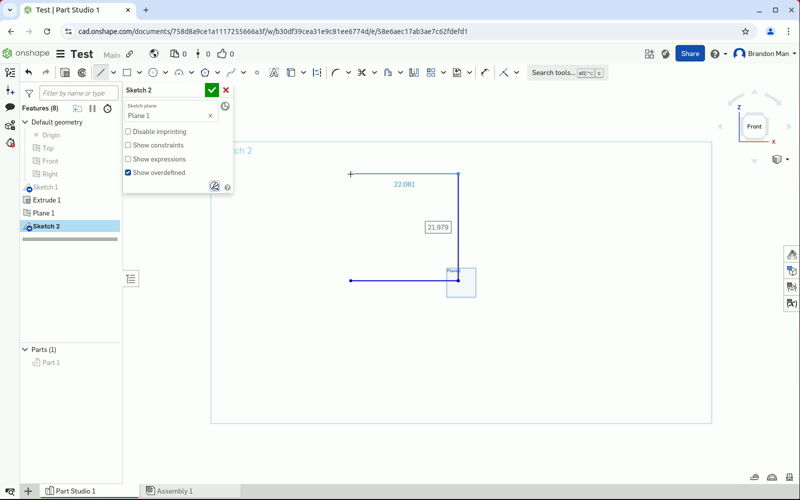
click(350, 173)
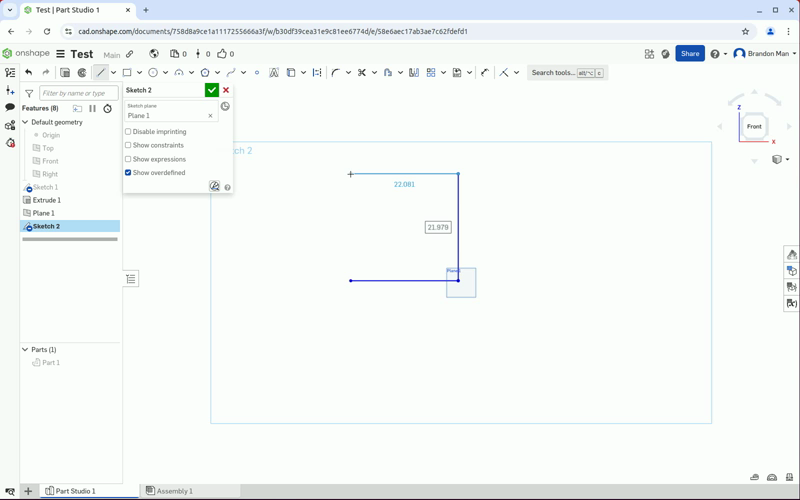
key_up(shift)
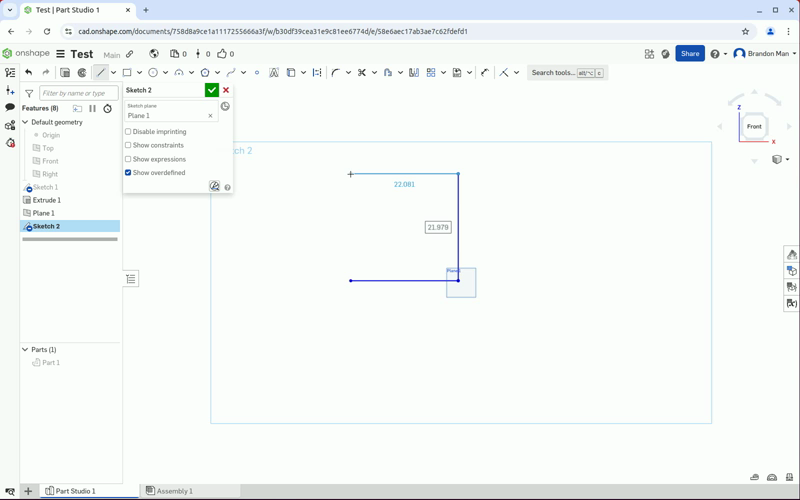
key_down(shift)
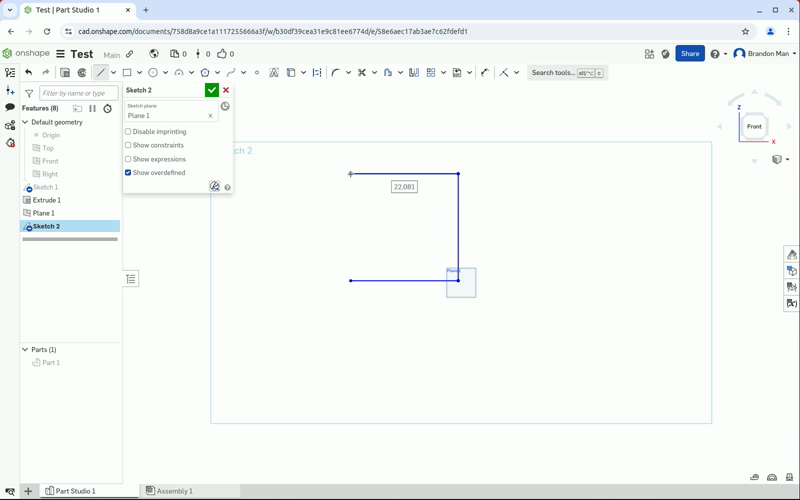
mouse_move(350, 280)
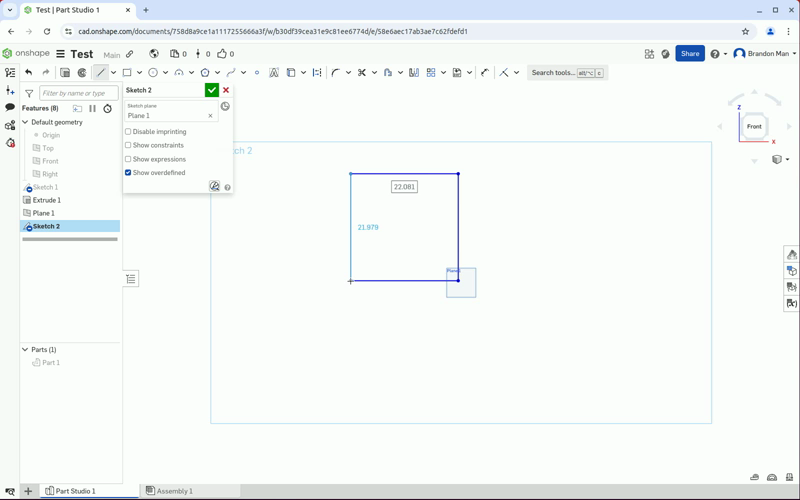
key_up(shift)
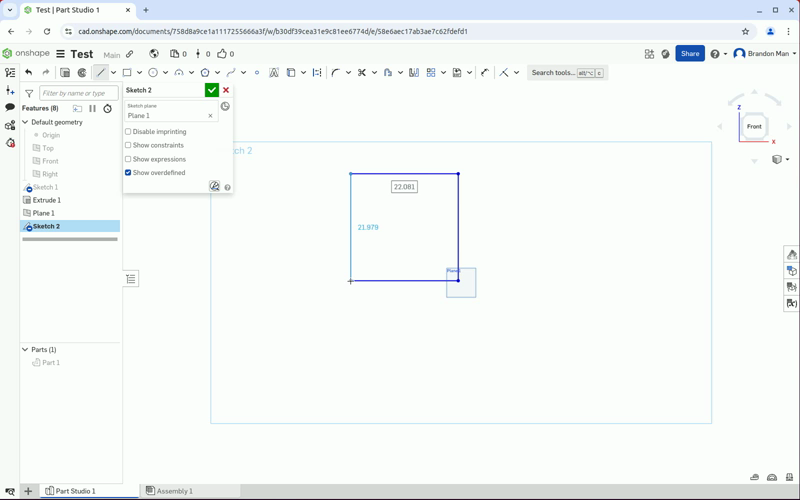
click(350, 280)
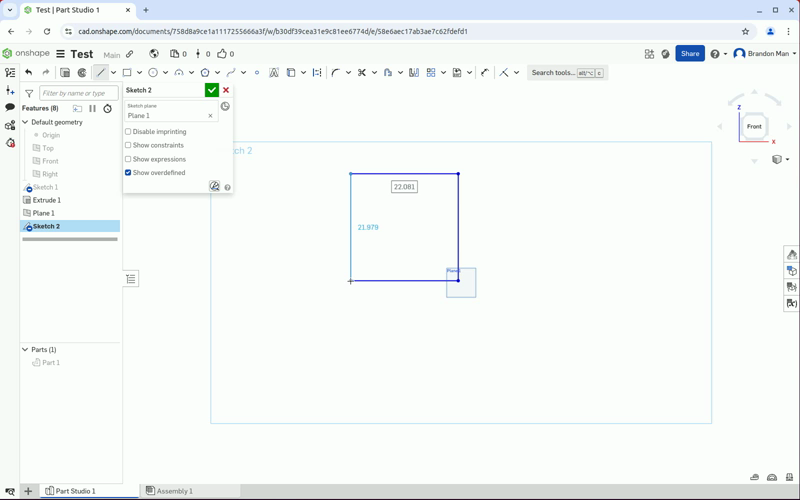
key(esc)
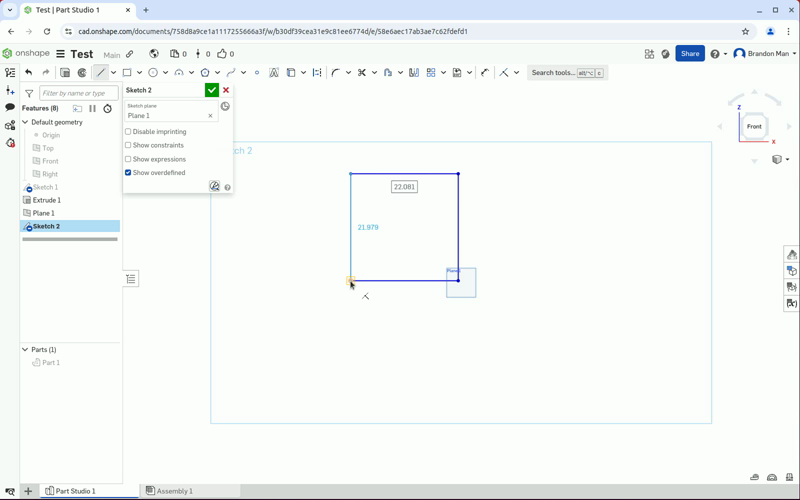
mouse_move(391, 204)
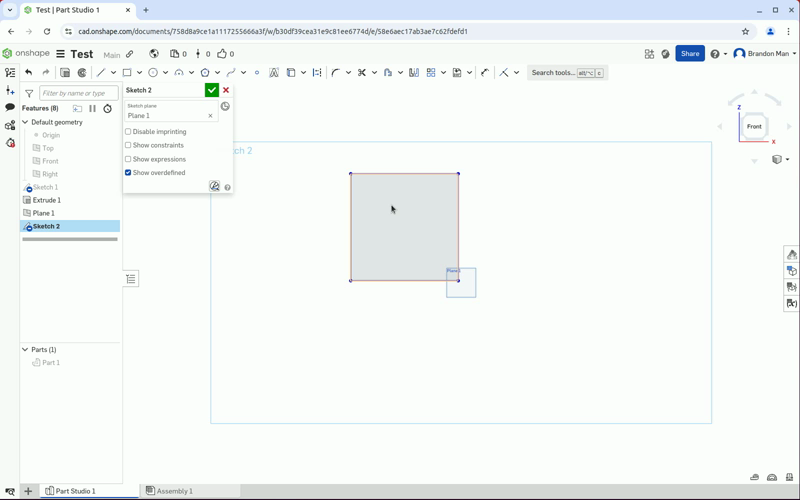
click(391, 204)
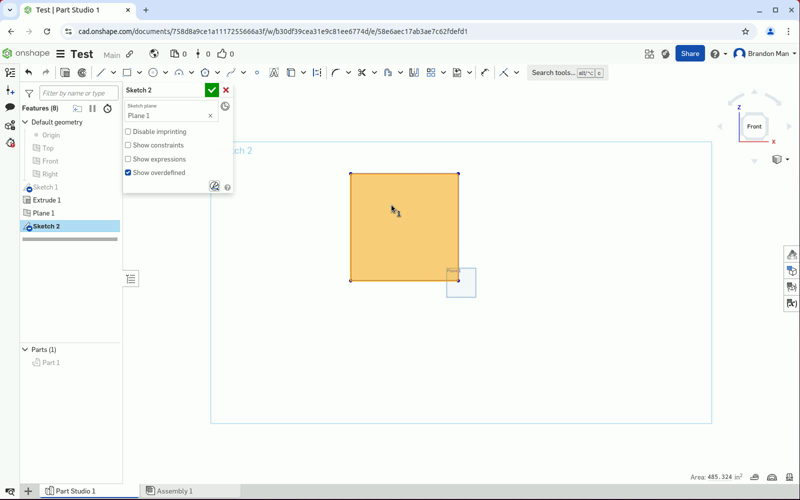
mouse_move(73, 352)
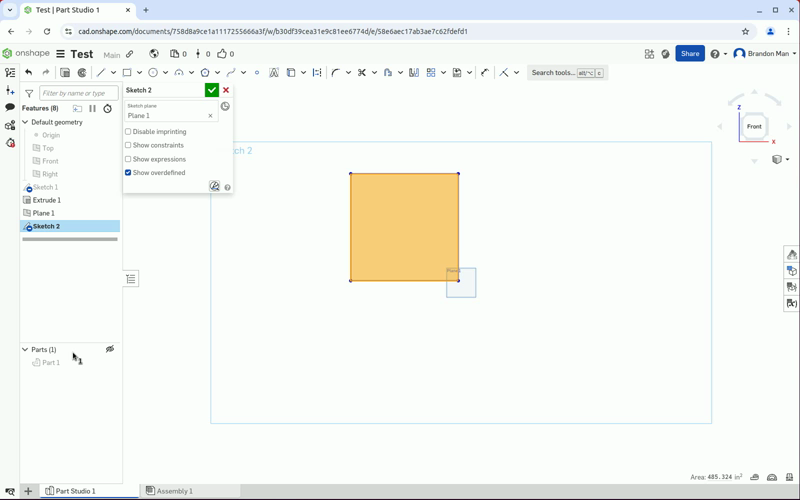
key(shift+y)
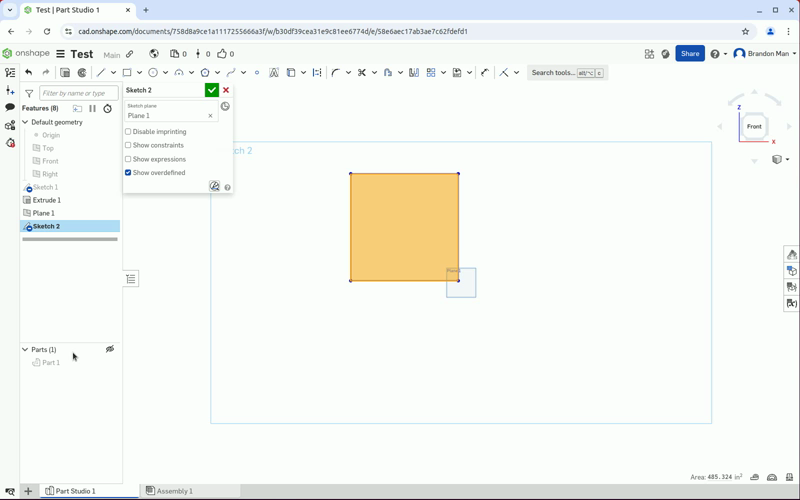
key(shift+e)
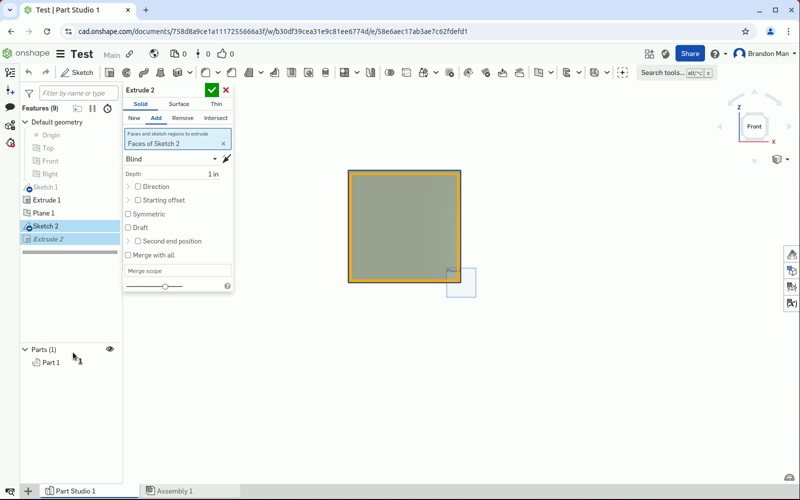
mouse_move(143, 106)
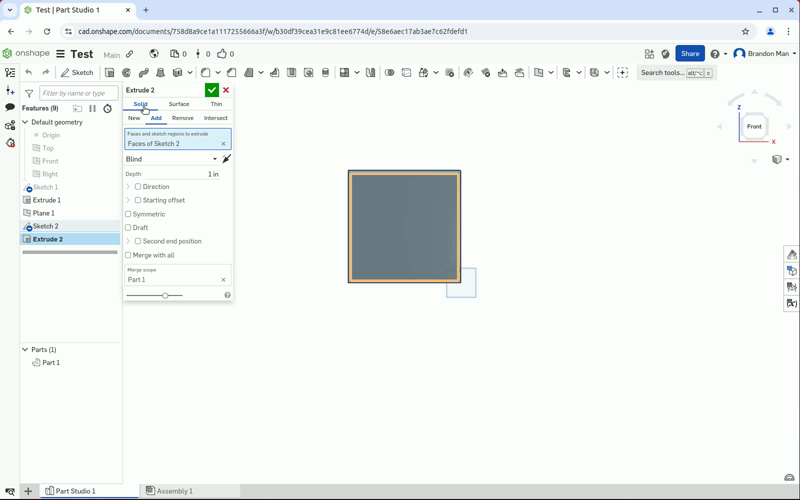
click(143, 106)
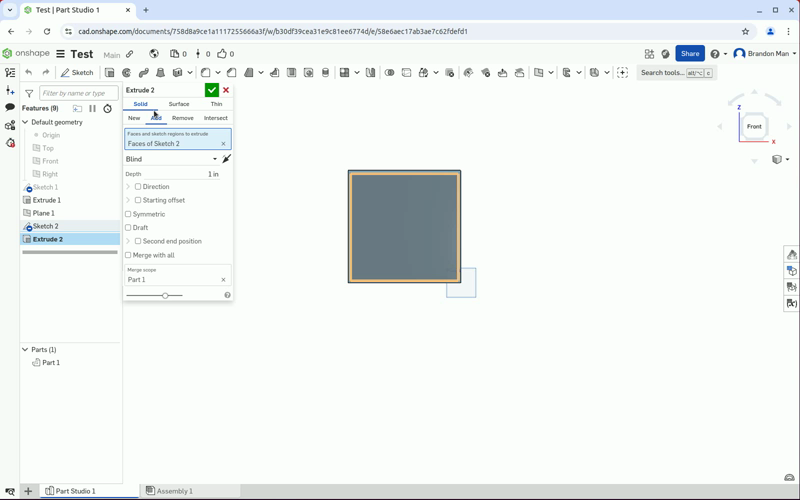
mouse_move(186, 120)
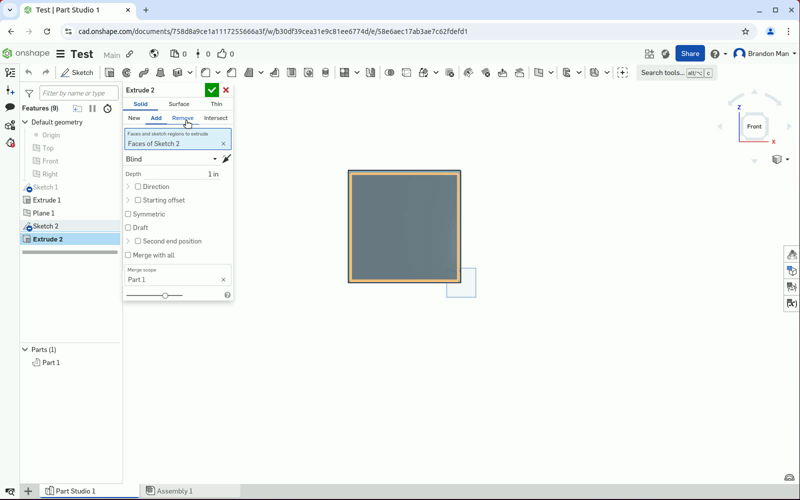
click(186, 120)
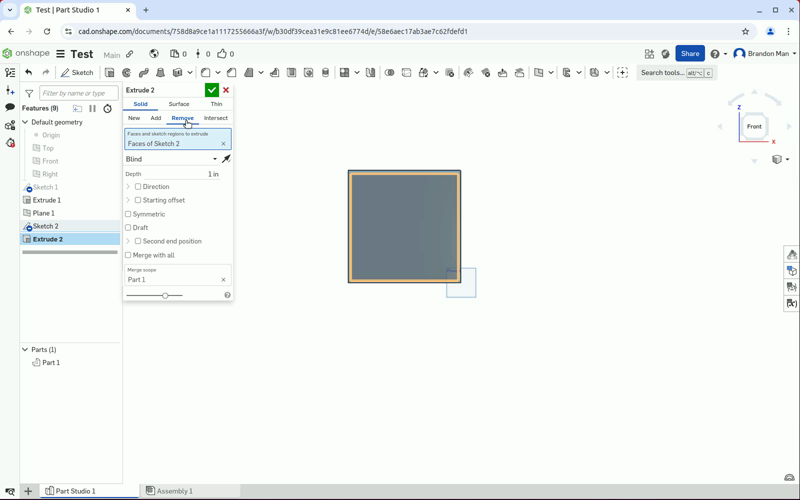
key(tab, 4)
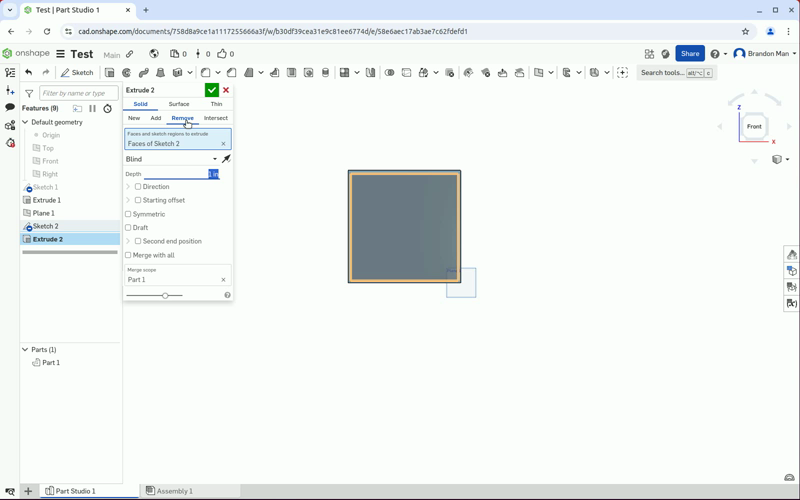
text(21.905)
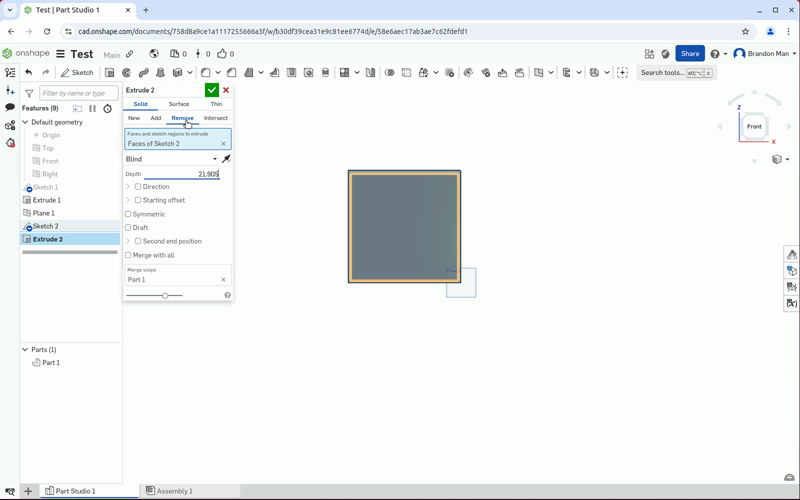
key(tab, 6)
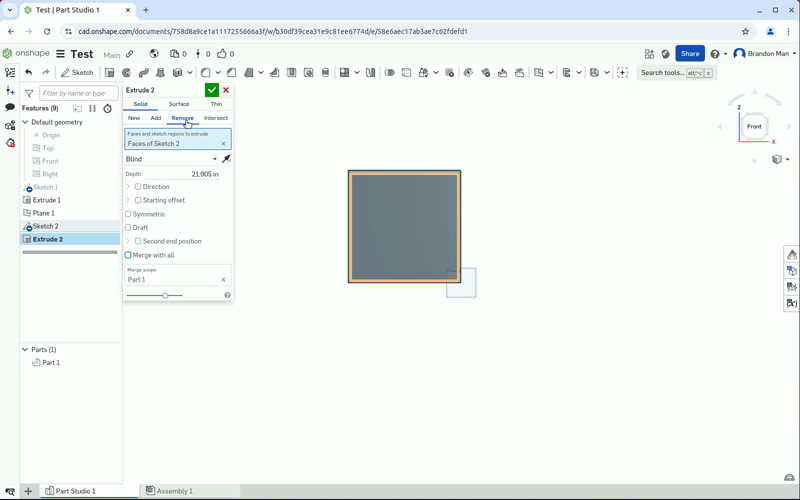
key(space)
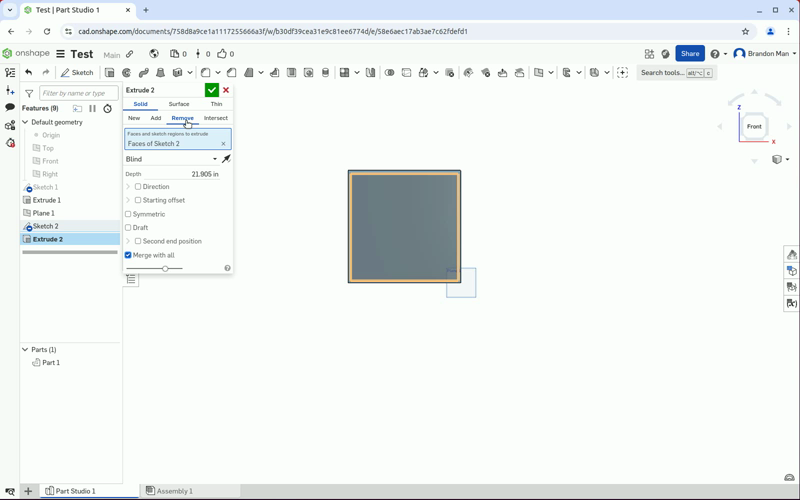
key(enter)
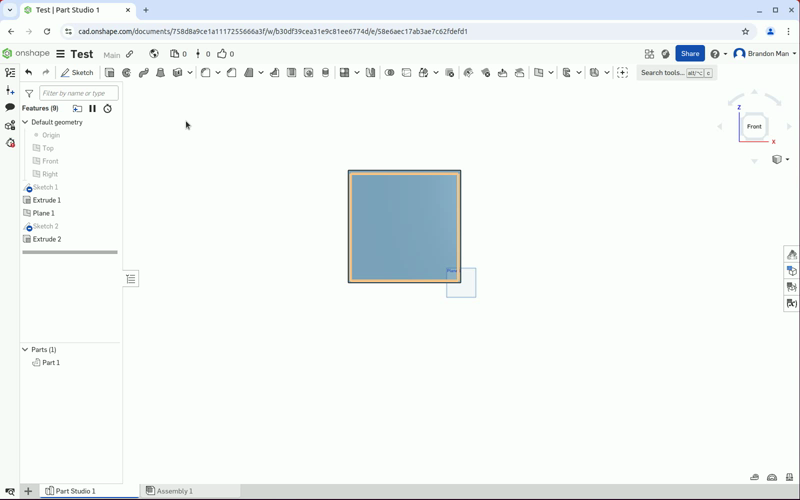
key(shift+h)
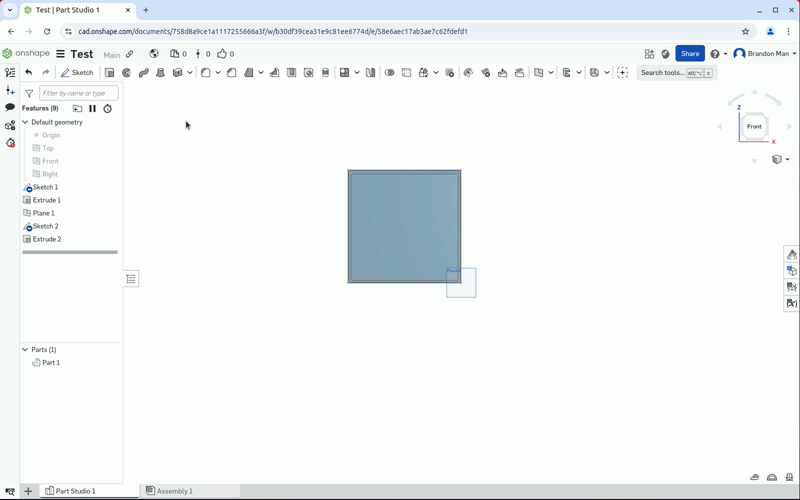
key(shift+h)
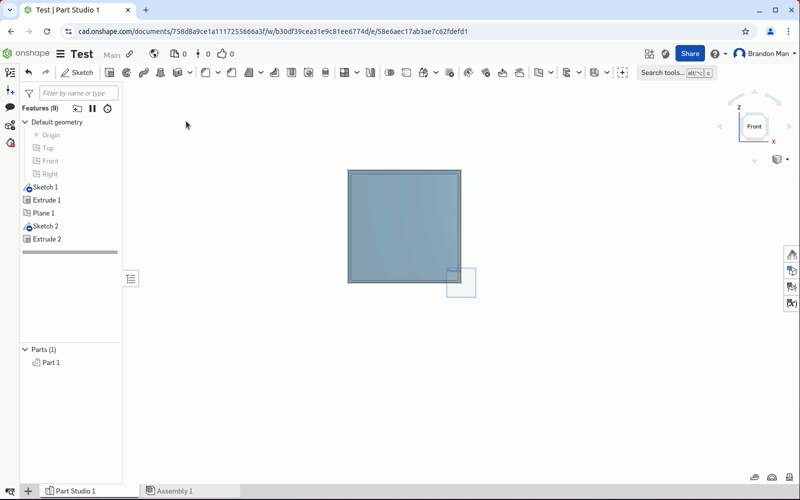
key(shift+7)
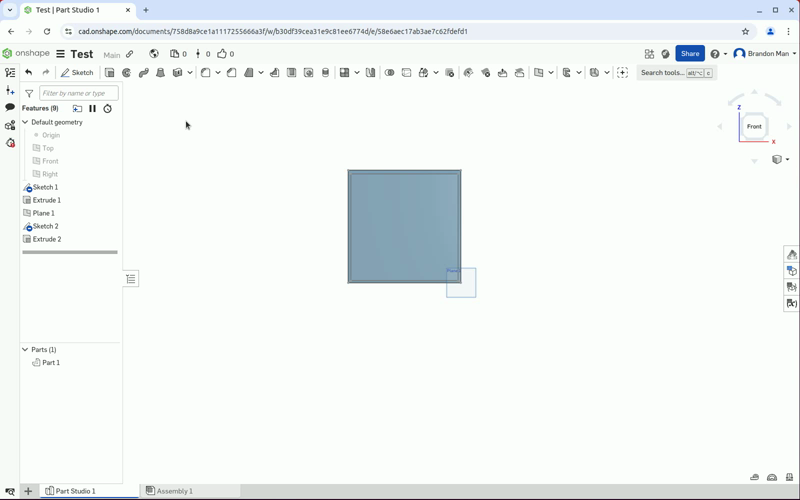
key(left, 2)
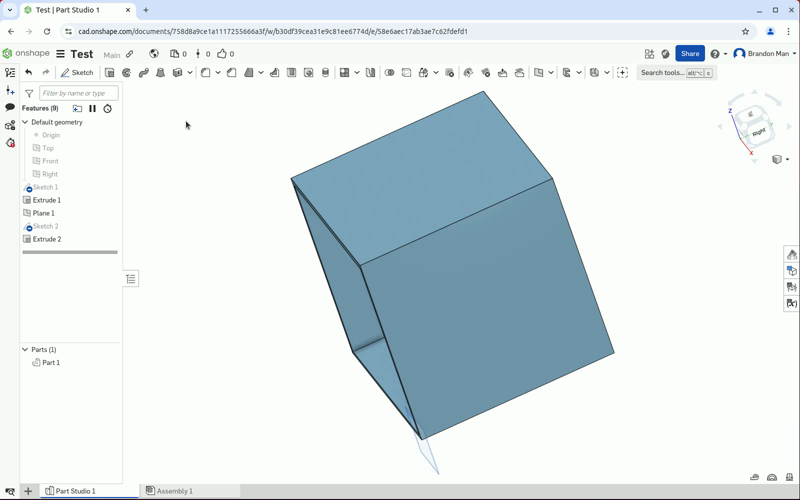
key(down, 2)
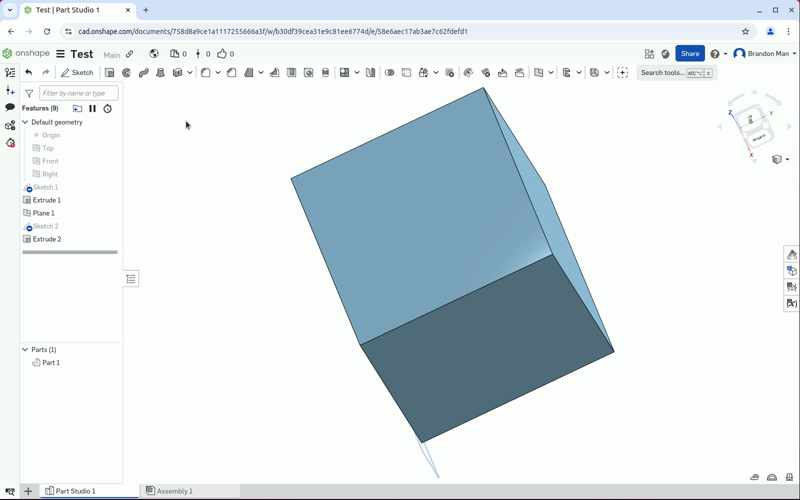
key(up, 2)
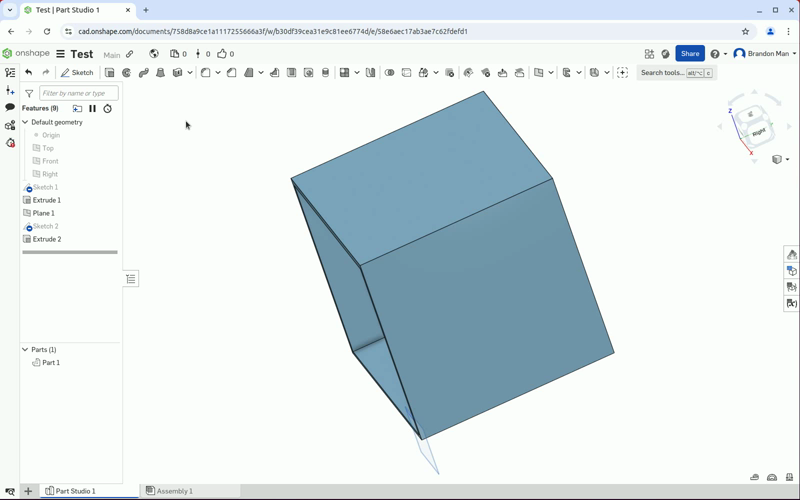
key(right, 2)
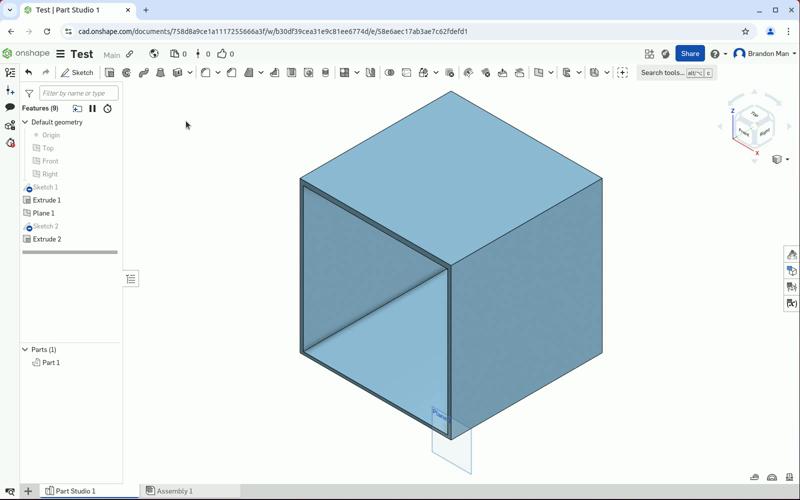
mouse_move(73, 189)
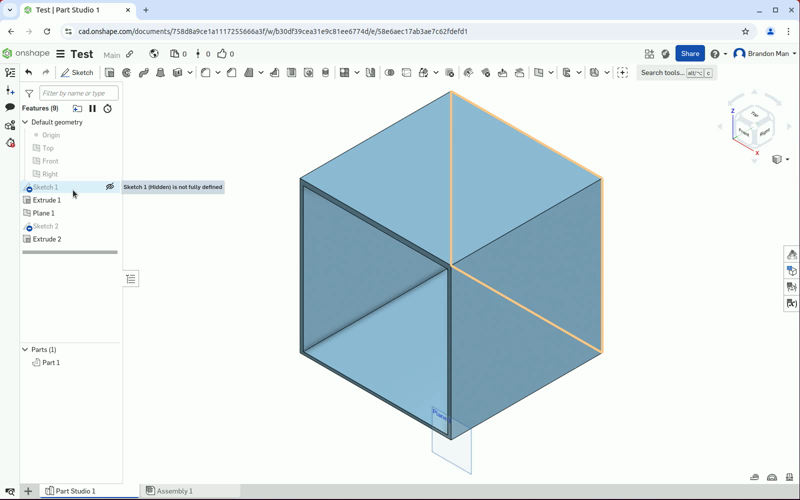
click(73, 189)